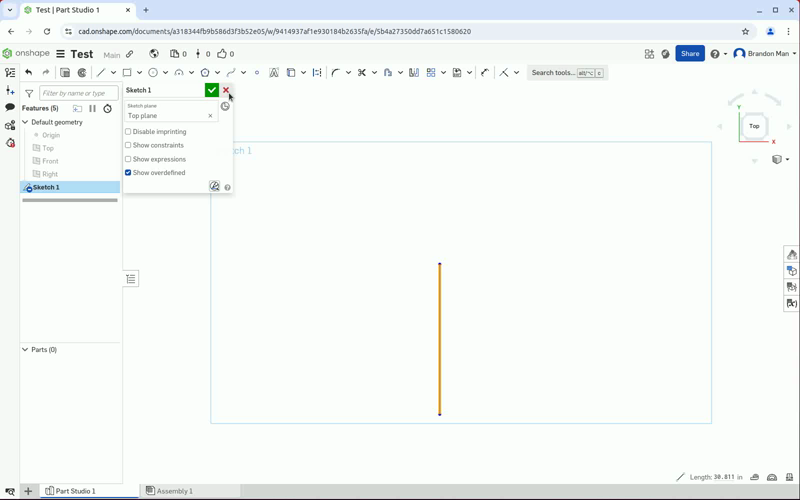
key(shift+h)
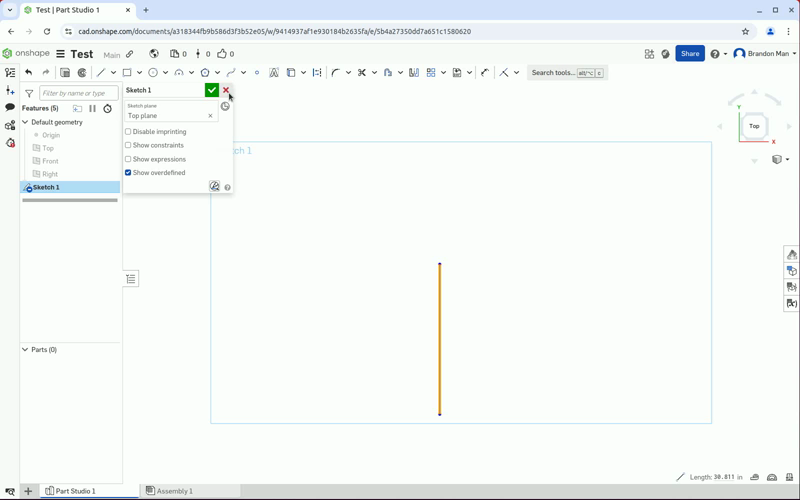
key(shift+s)
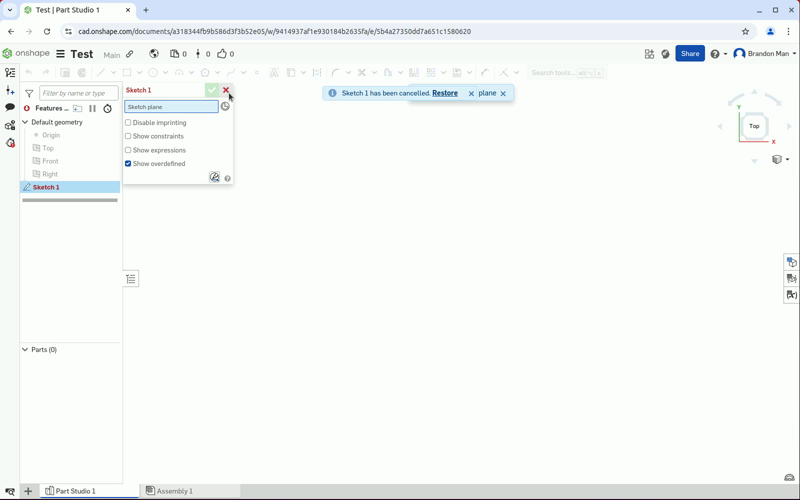
mouse_move(73, 150)
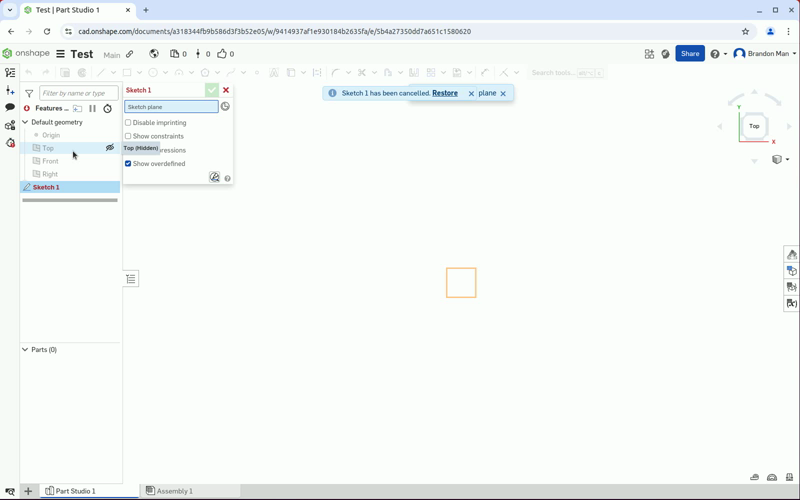
click(73, 150)
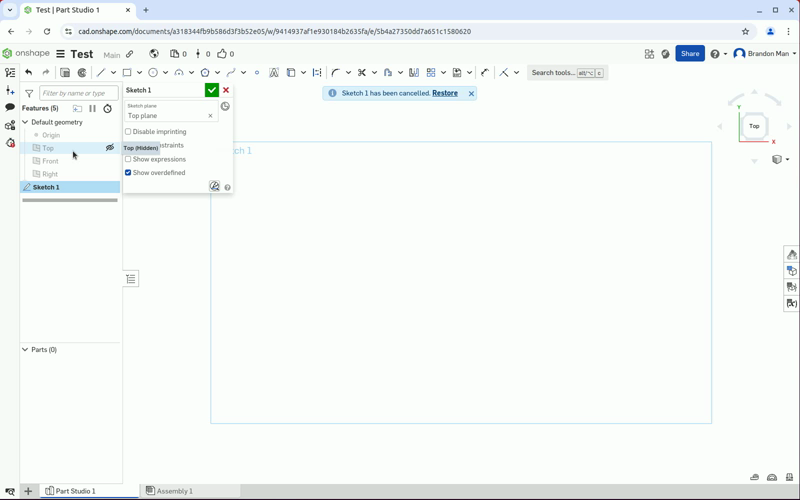
mouse_move(73, 352)
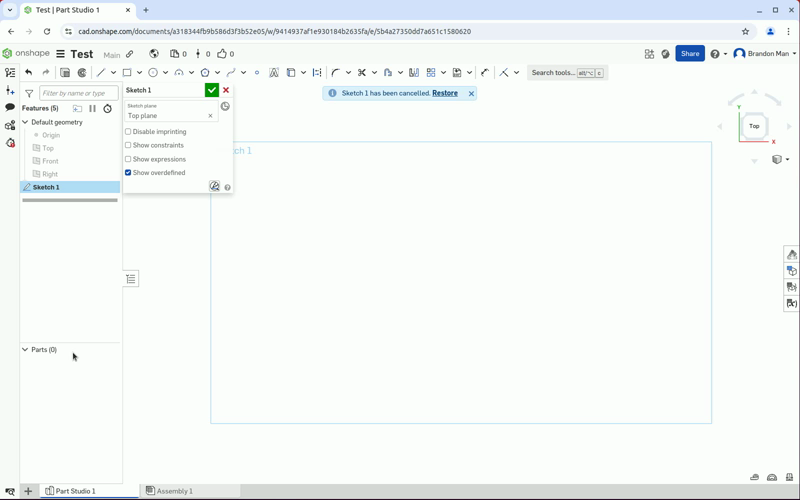
key(y)
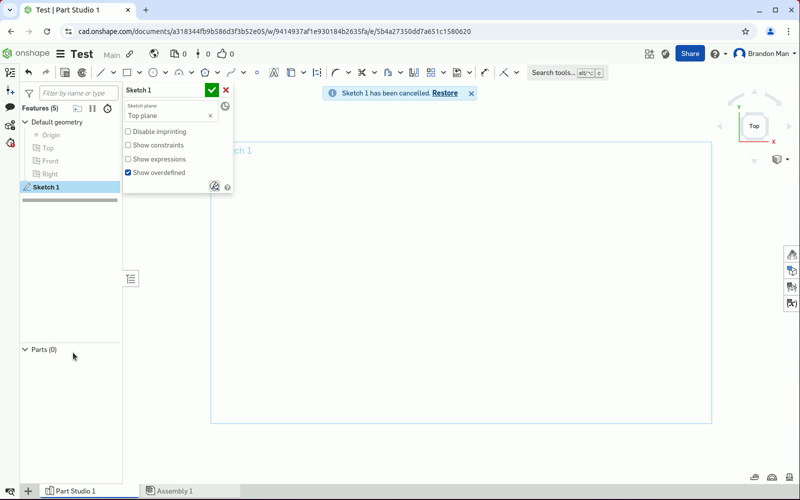
key(l)
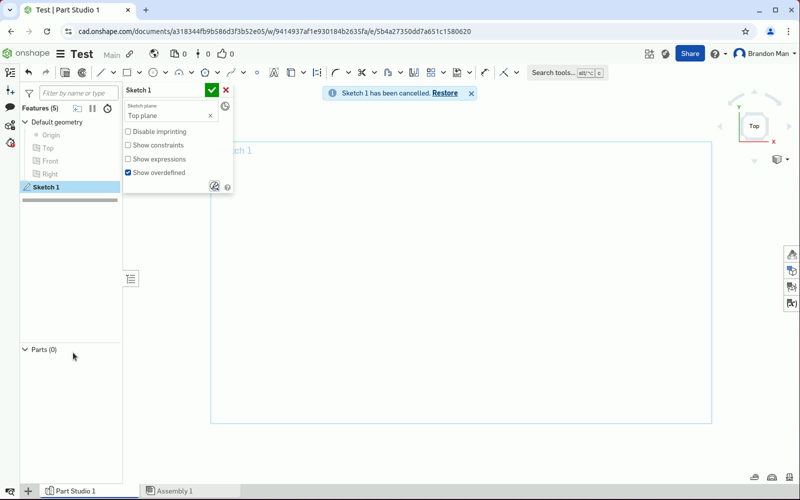
key_down(shift)
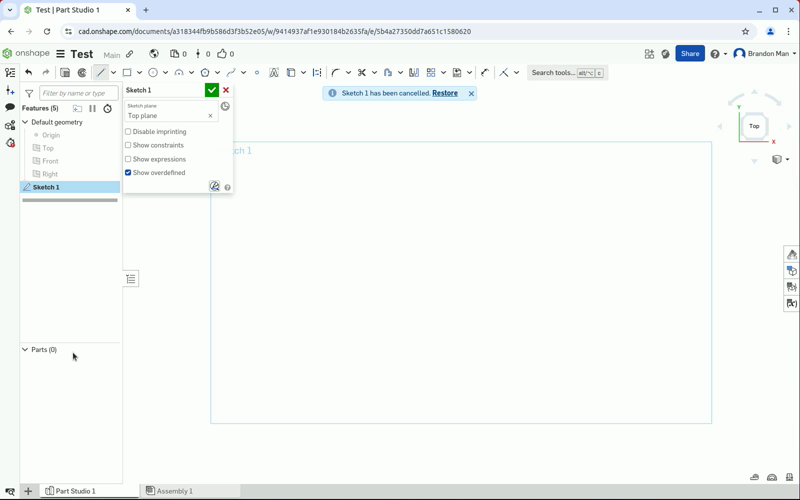
mouse_move(355, 322)
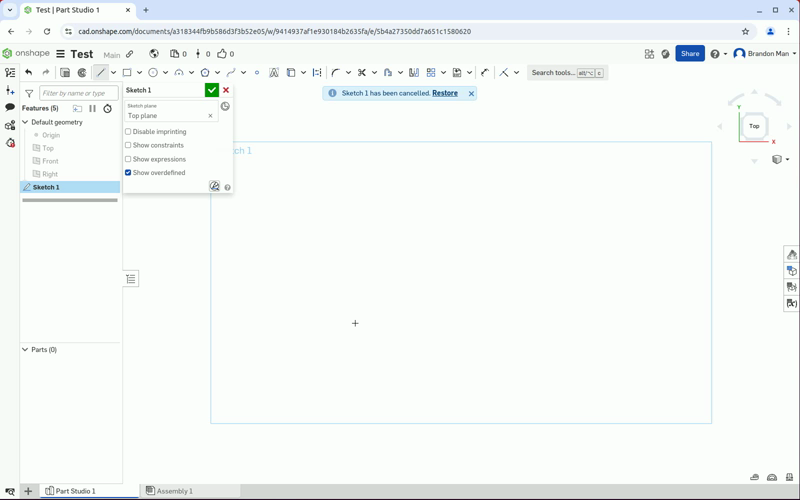
click(355, 322)
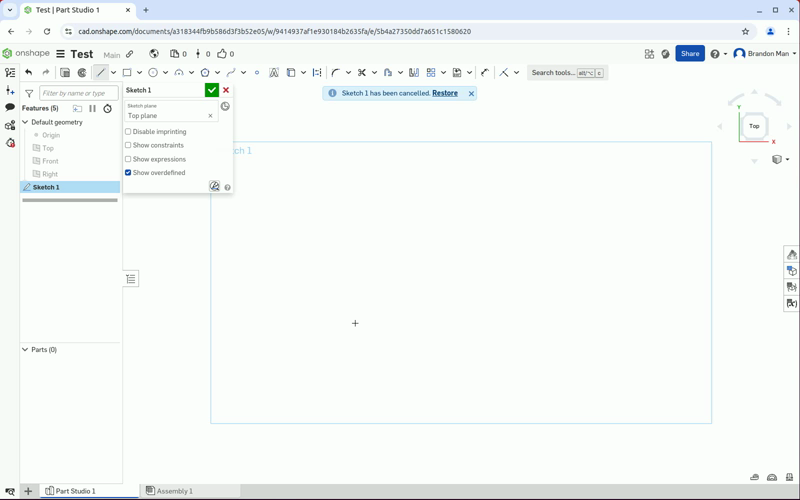
key_up(shift)
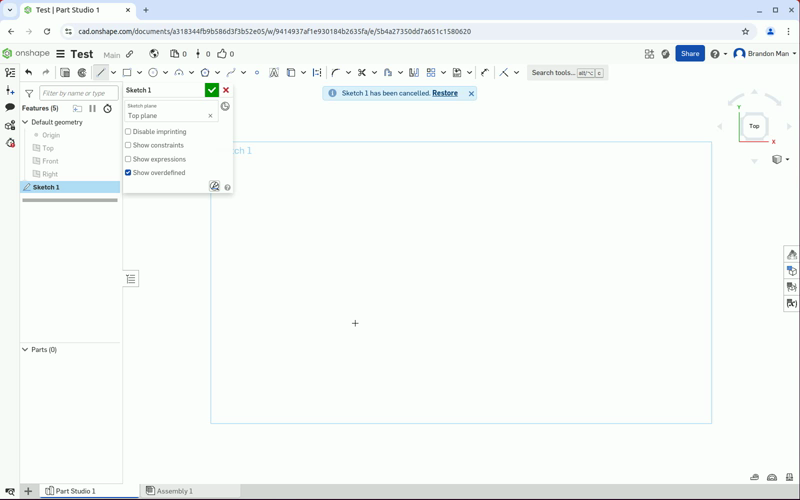
key_down(shift)
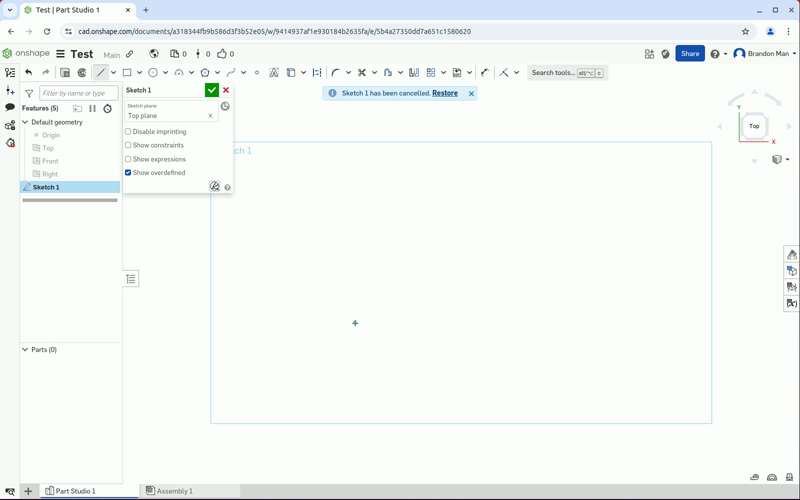
mouse_move(460, 322)
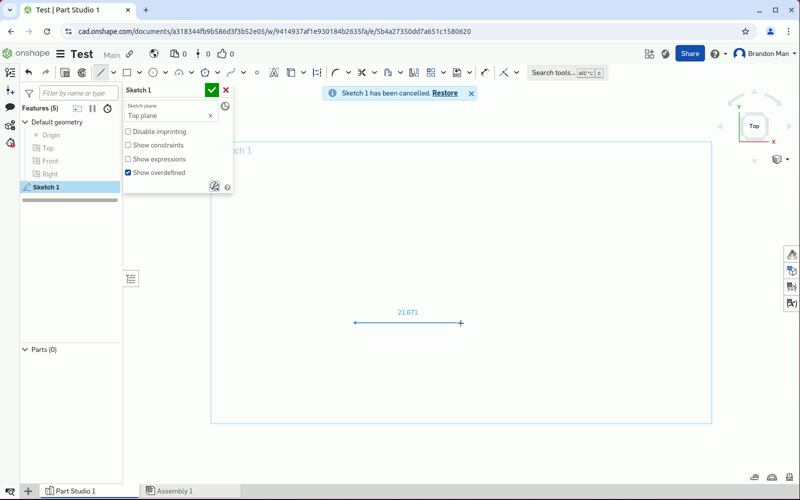
click(460, 322)
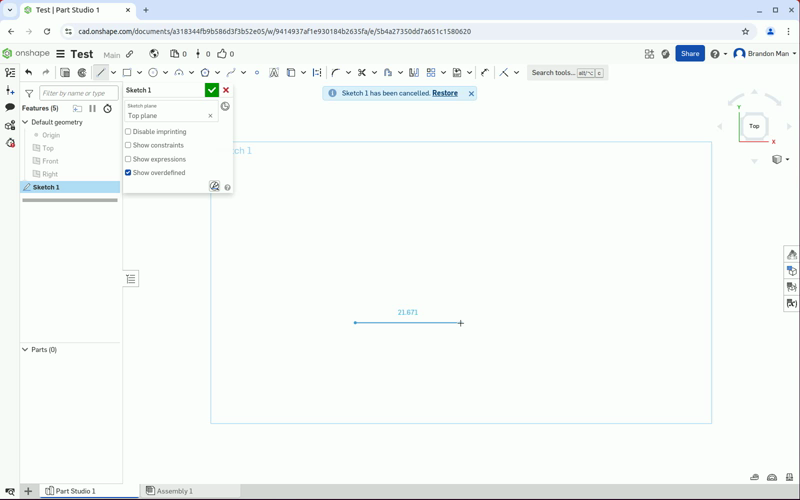
key_up(shift)
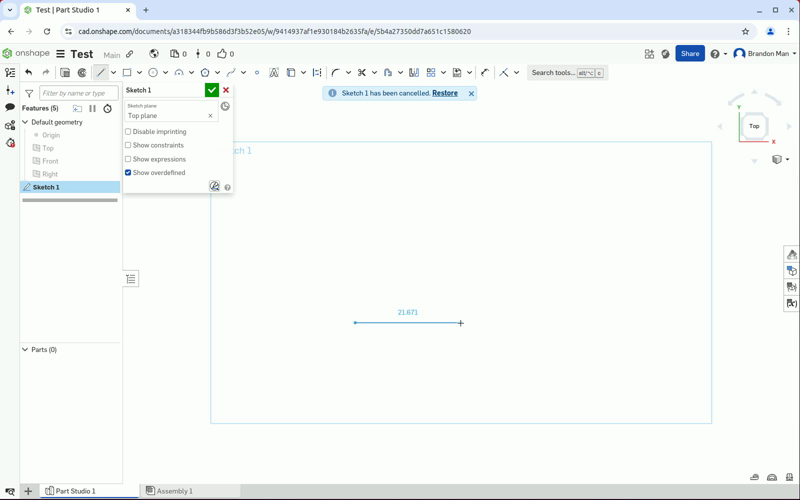
key_down(shift)
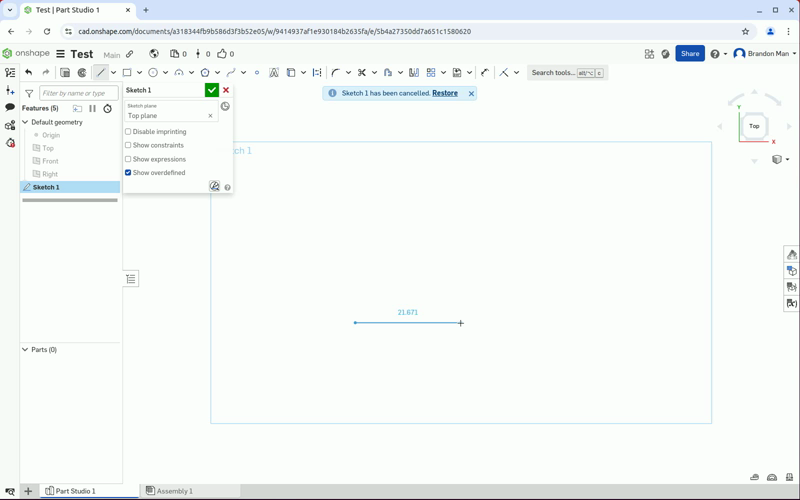
mouse_move(490, 322)
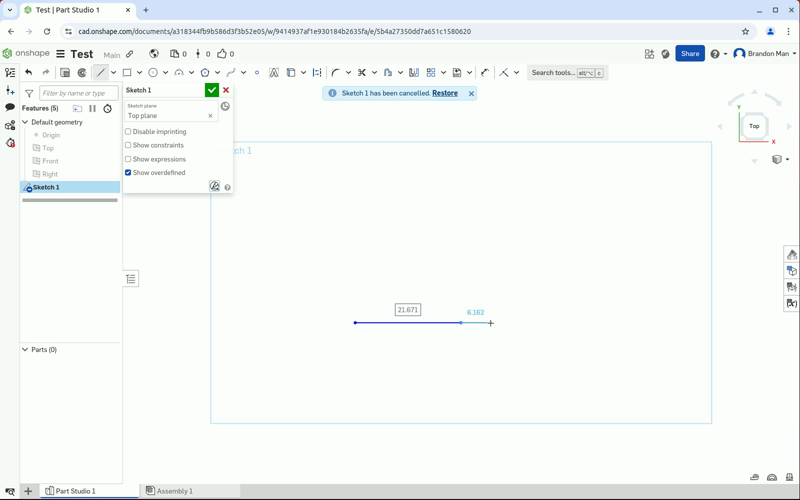
mouse_move(460, 283)
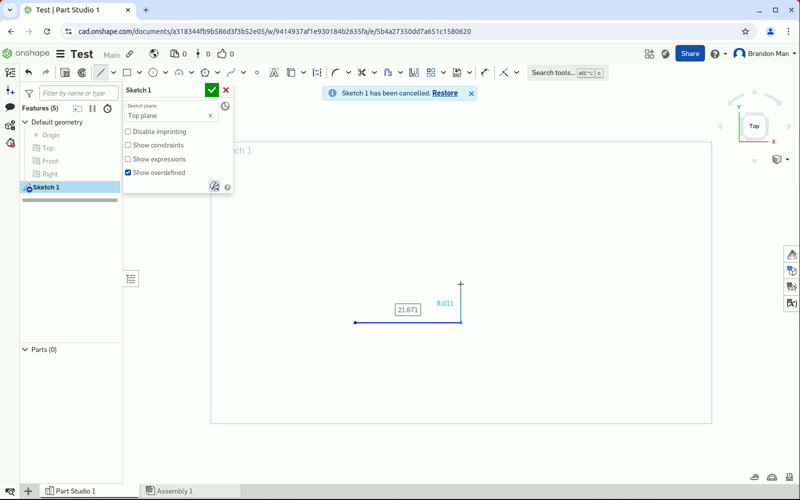
click(460, 283)
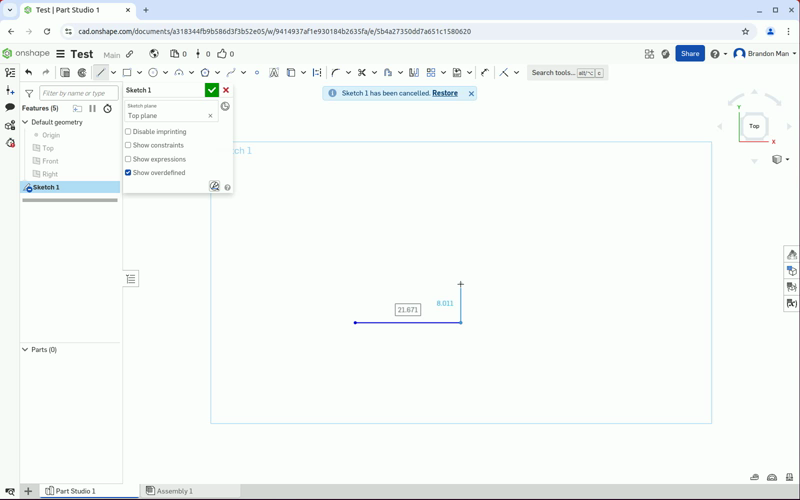
key_up(shift)
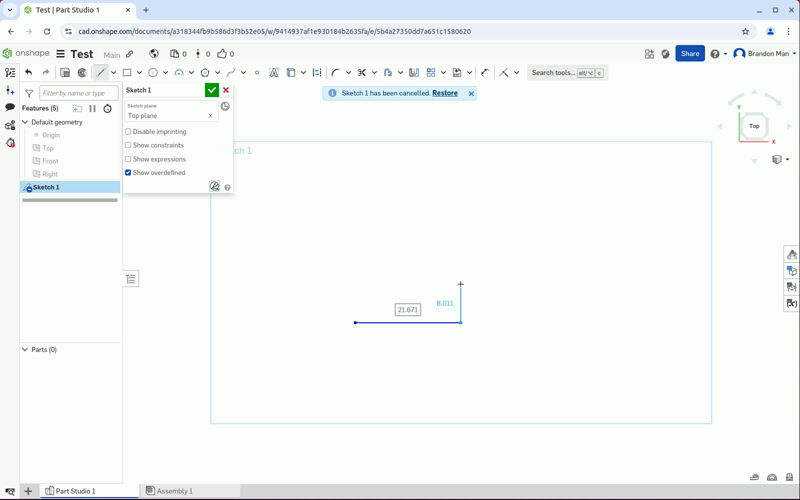
key_down(shift)
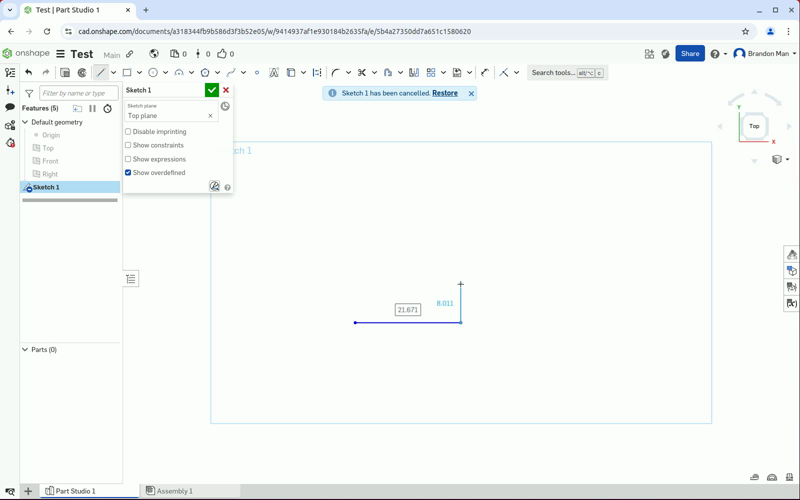
mouse_move(355, 283)
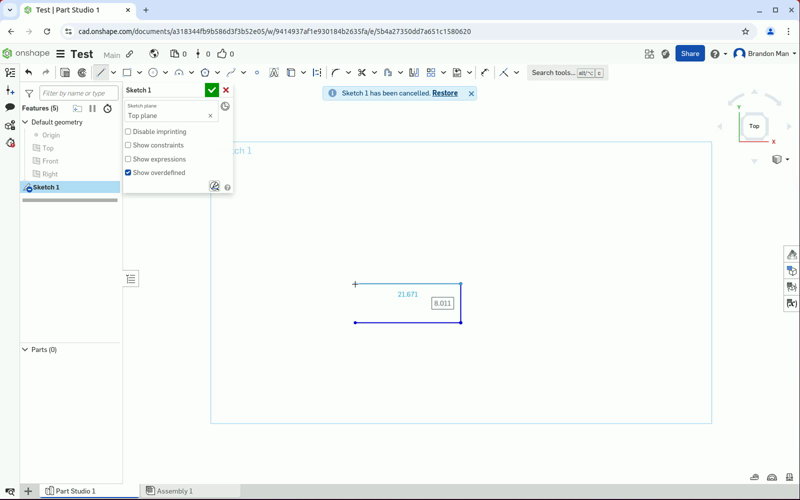
click(355, 283)
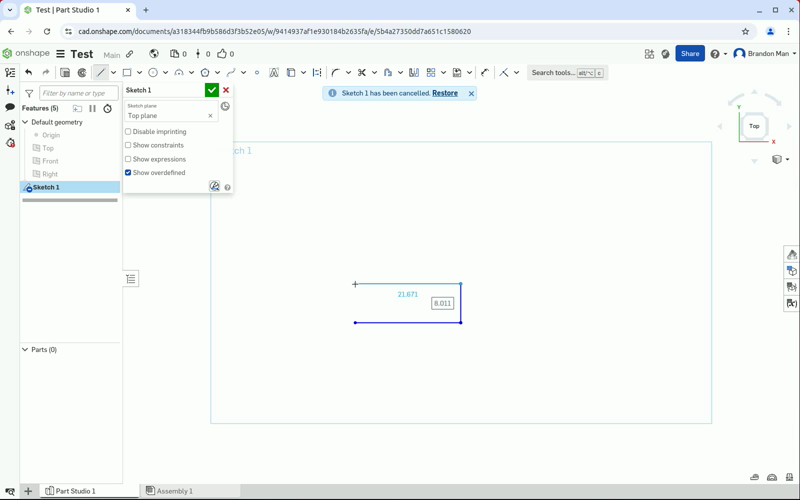
key_up(shift)
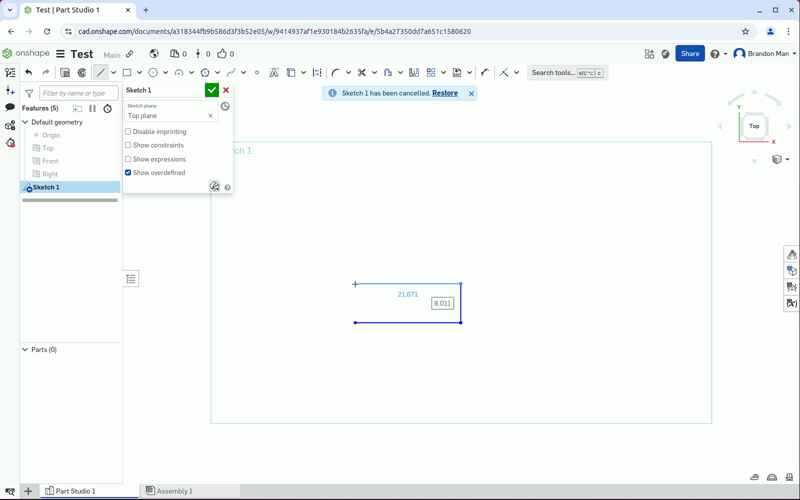
mouse_move(385, 283)
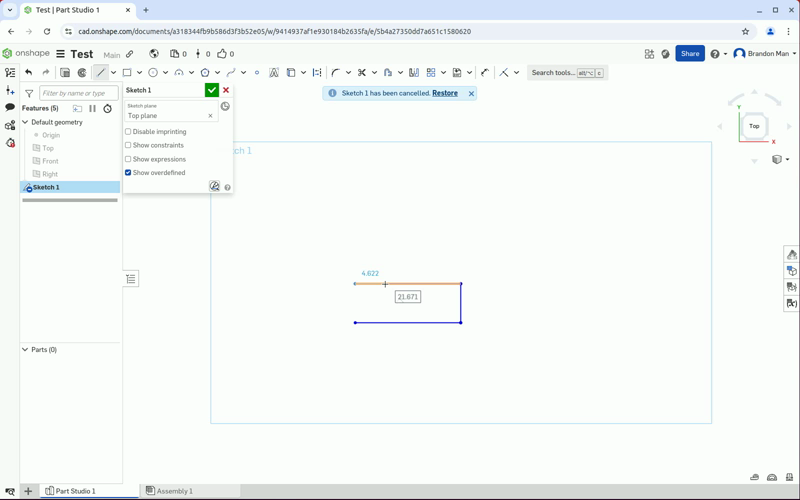
key_down(shift)
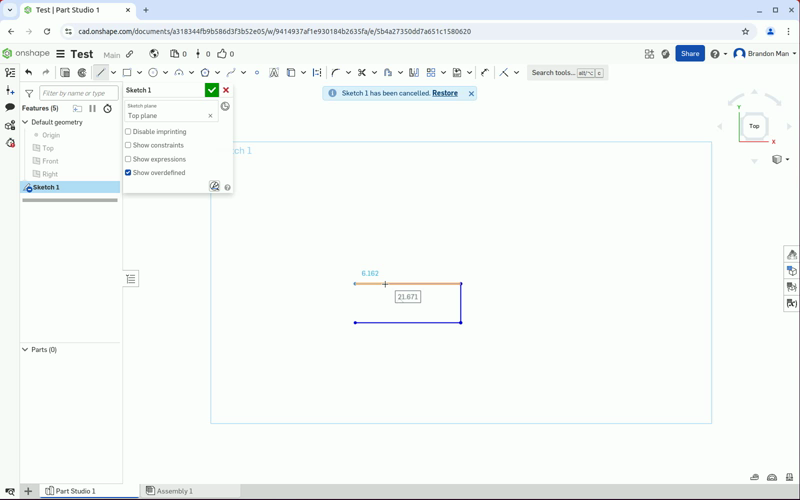
mouse_move(355, 322)
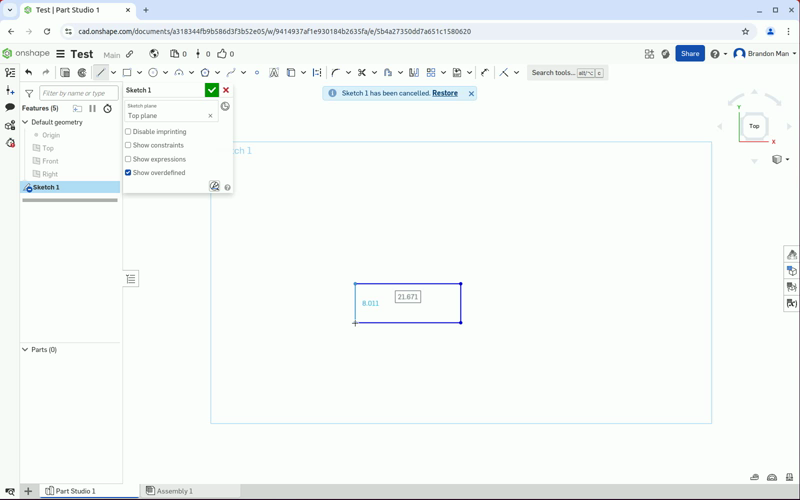
key_up(shift)
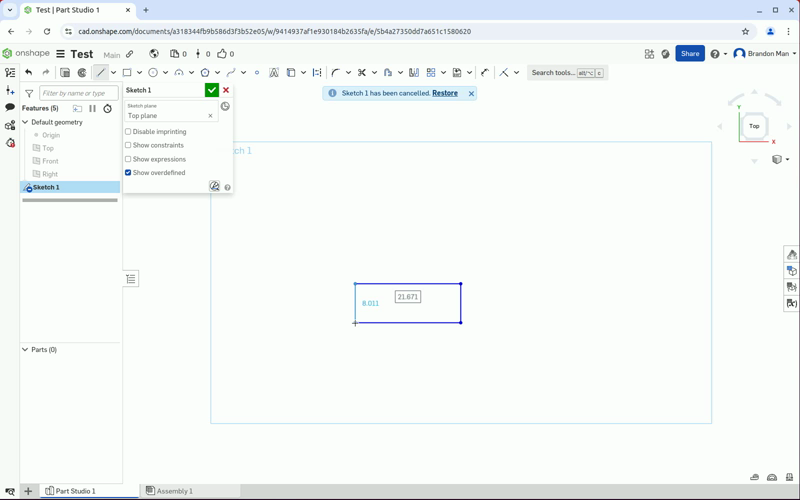
click(355, 322)
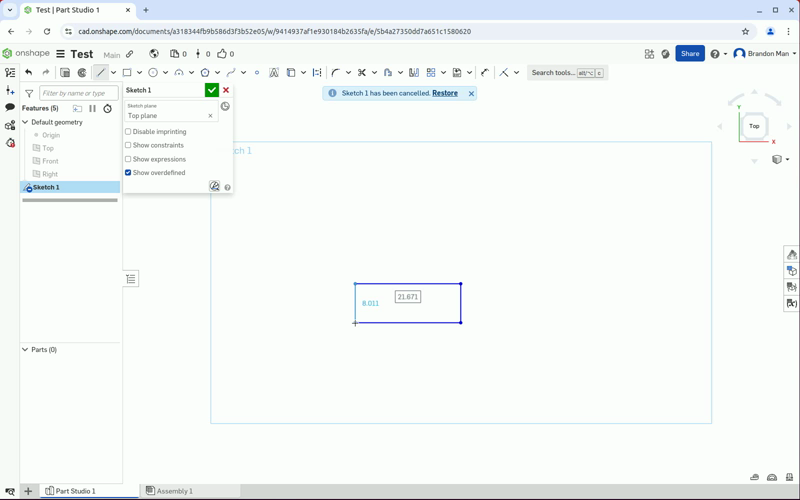
key(esc)
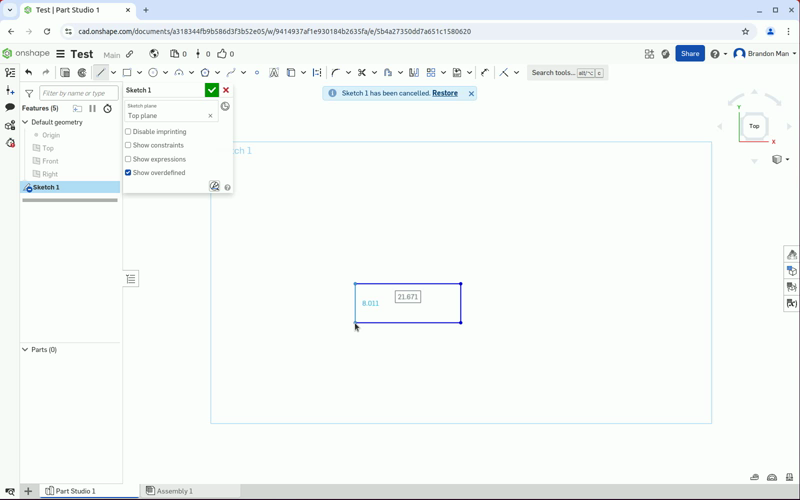
mouse_move(372, 293)
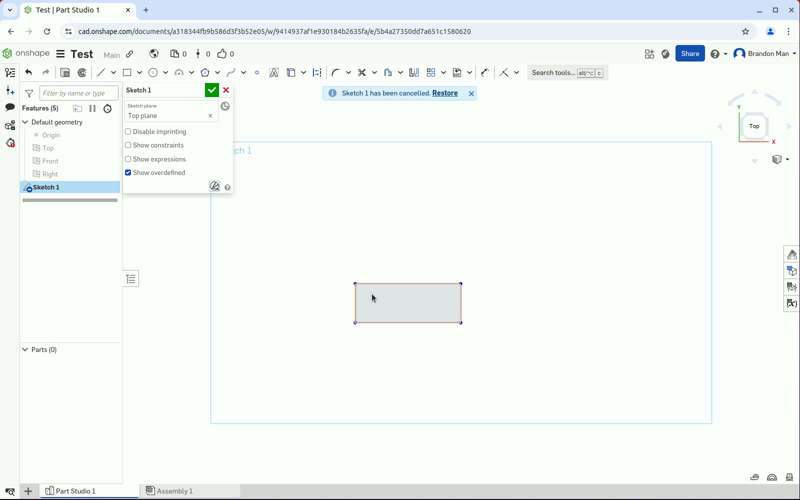
click(372, 293)
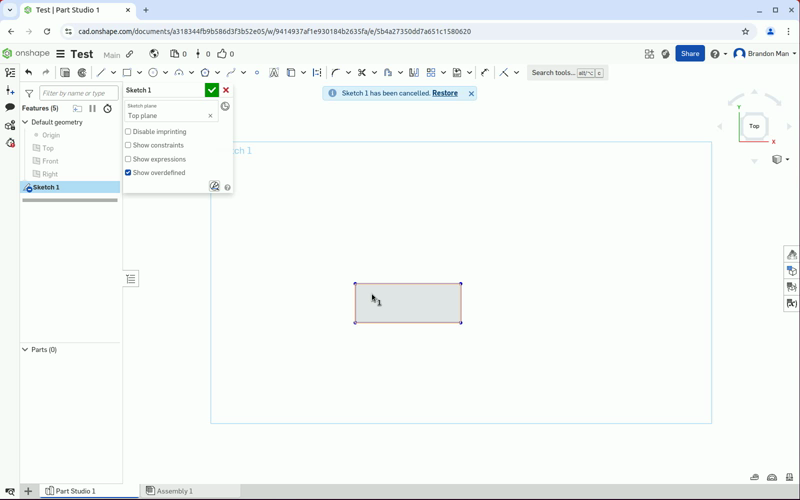
mouse_move(73, 352)
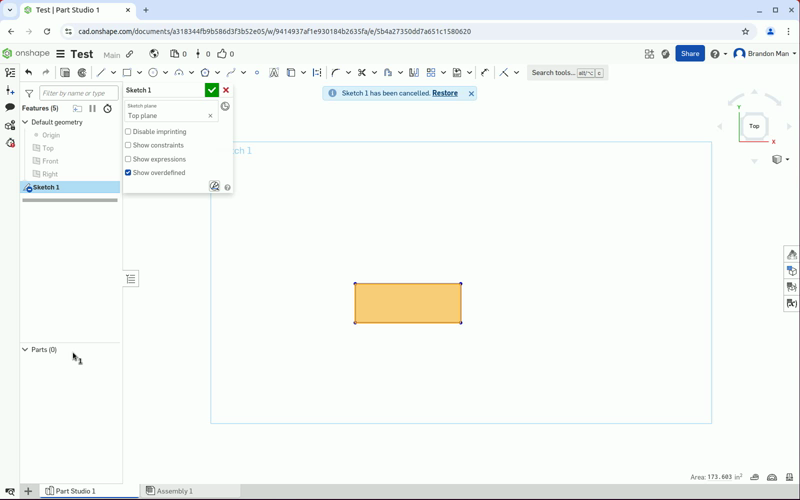
key(shift+y)
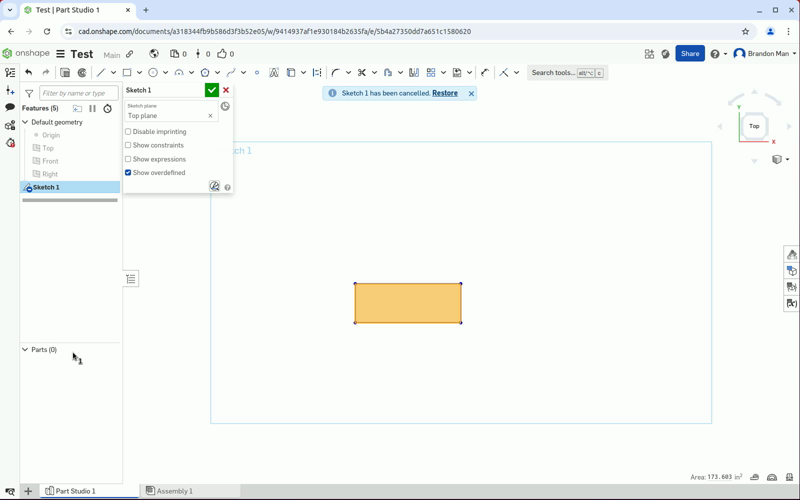
key(shift+e)
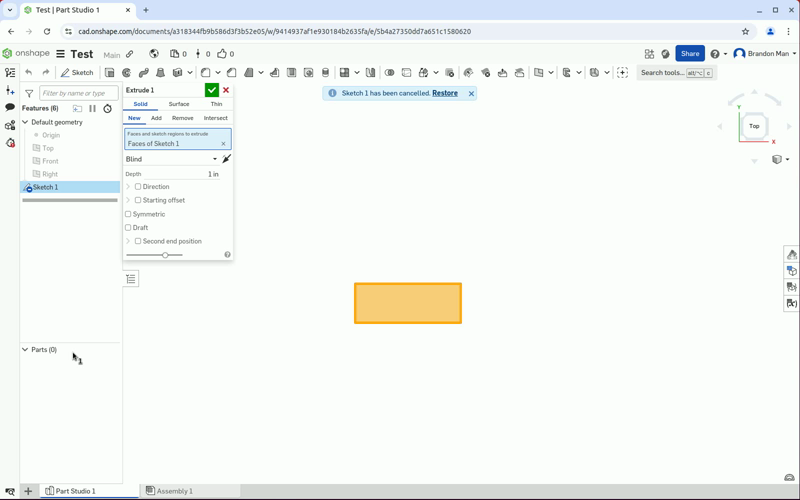
mouse_move(143, 106)
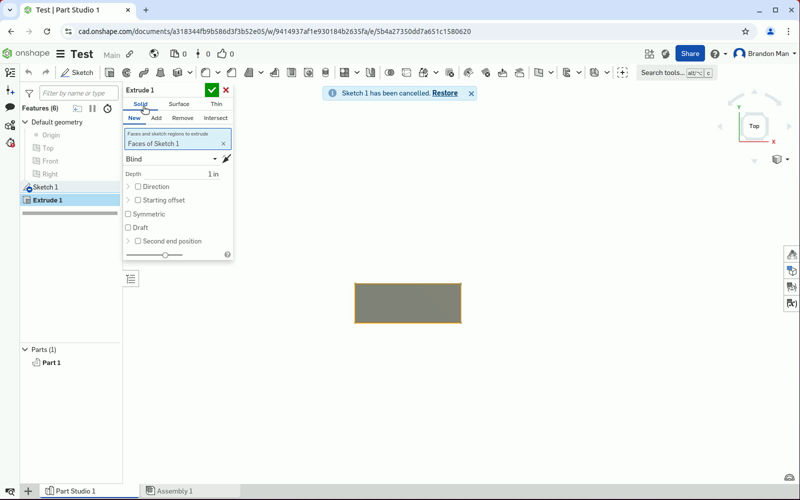
click(143, 106)
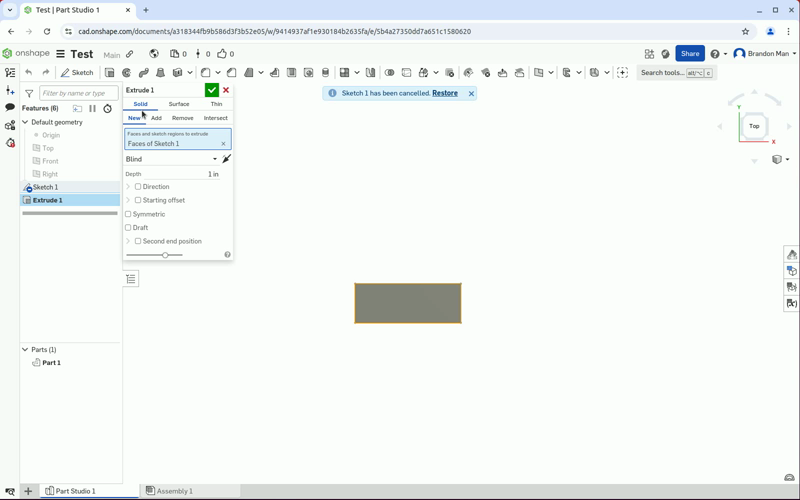
mouse_move(137, 120)
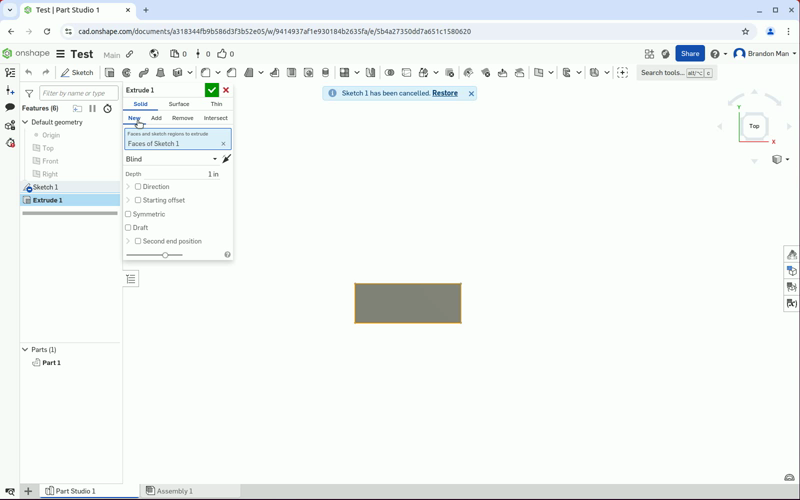
click(137, 120)
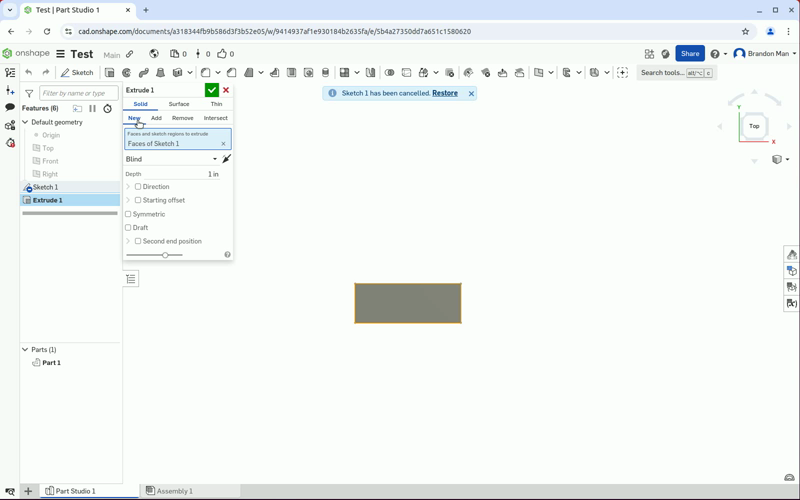
key(tab, 4)
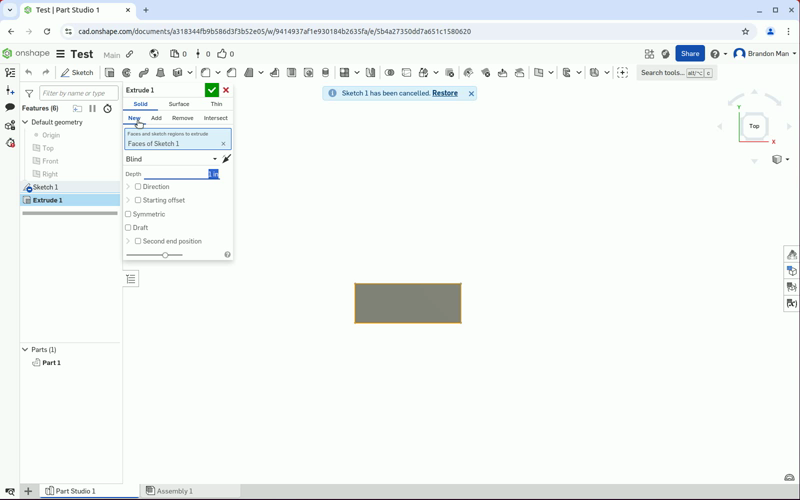
text(23.108)
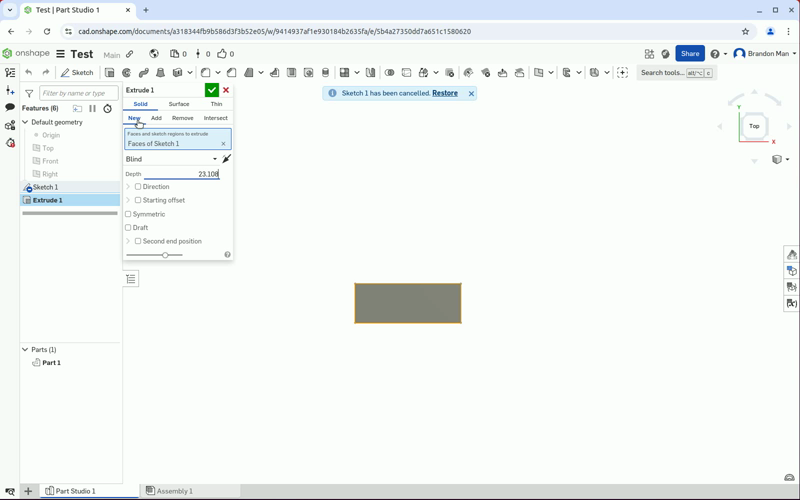
key(enter)
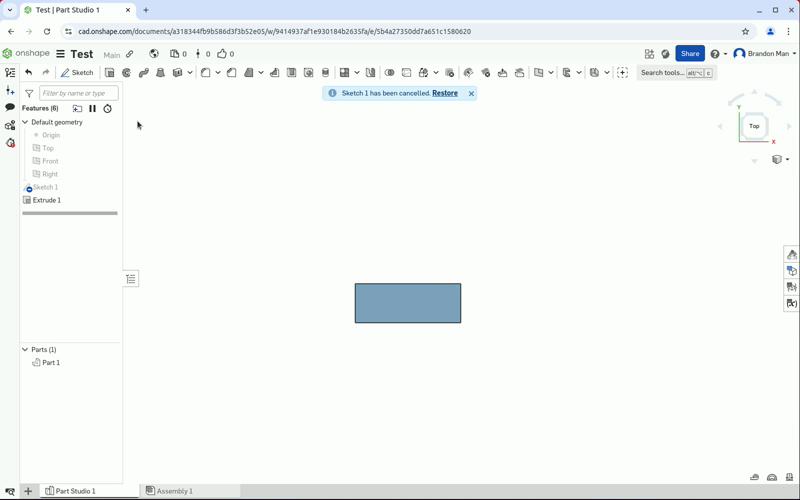
key(shift+h)
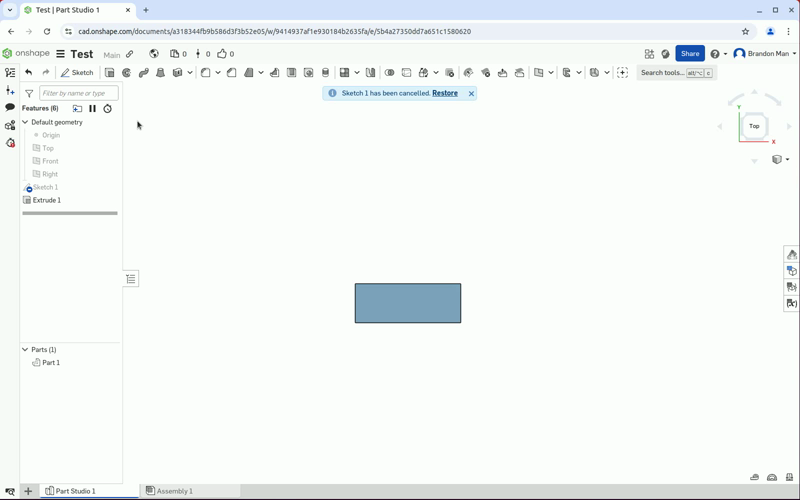
key(shift+h)
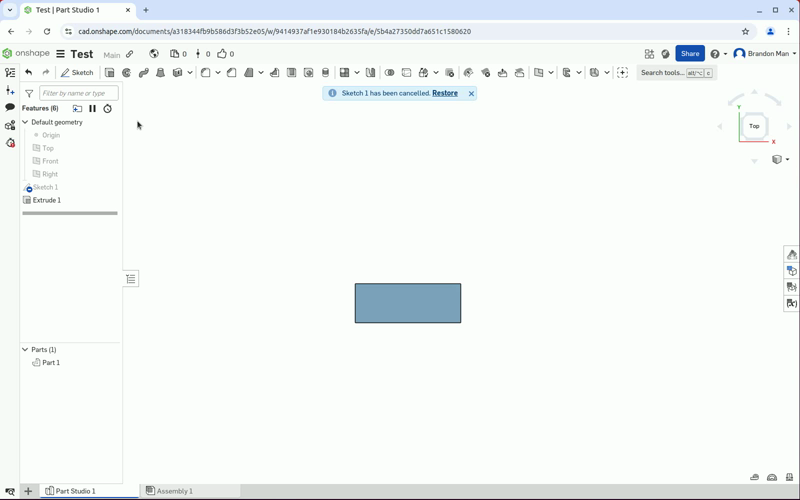
mouse_move(73, 189)
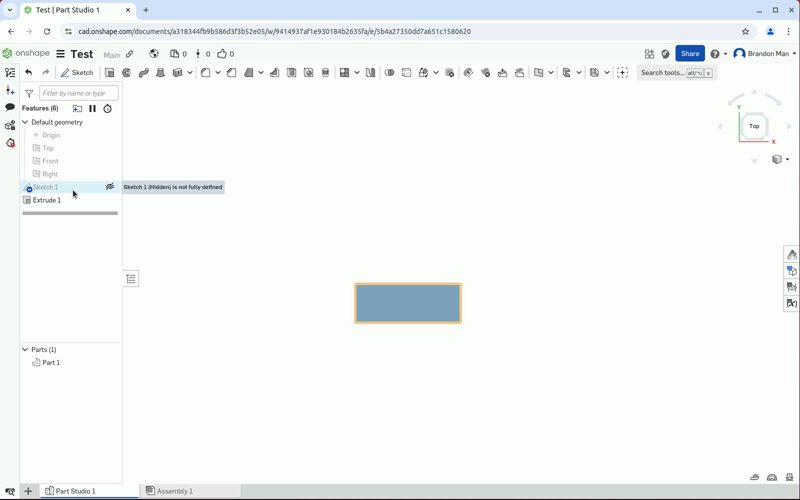
click(73, 189)
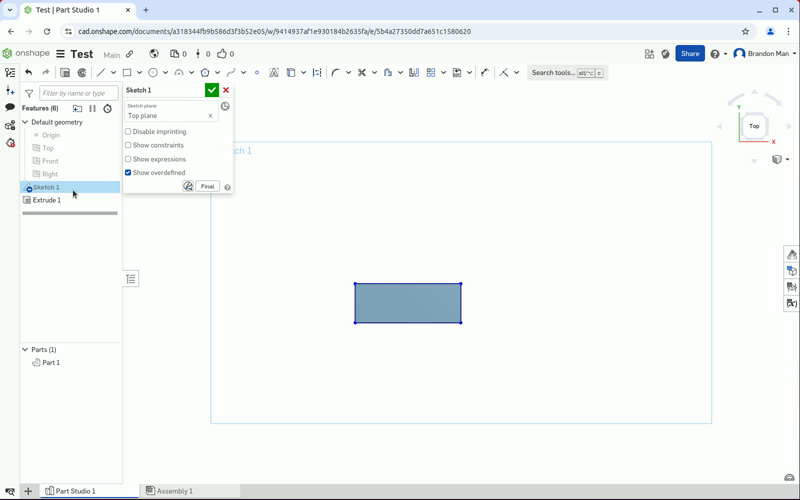
mouse_move(229, 92)
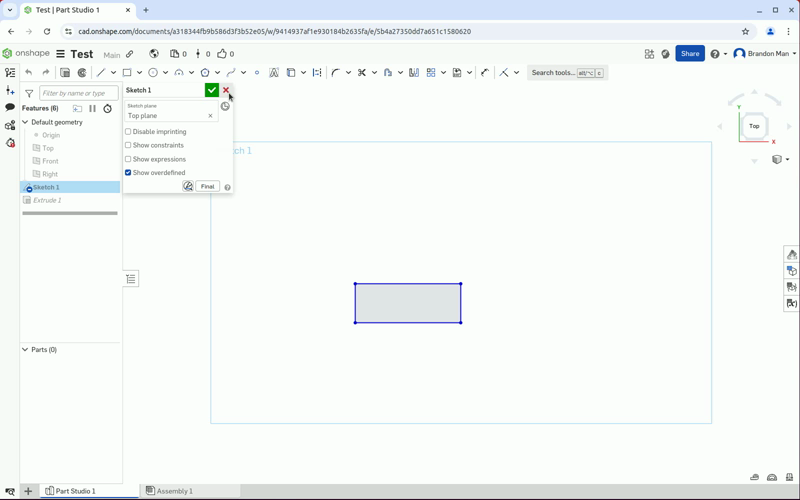
click(229, 92)
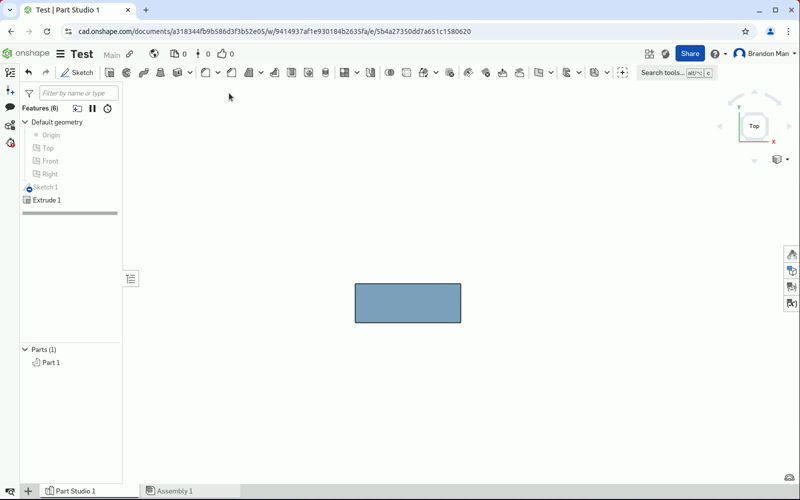
mouse_move(541, 75)
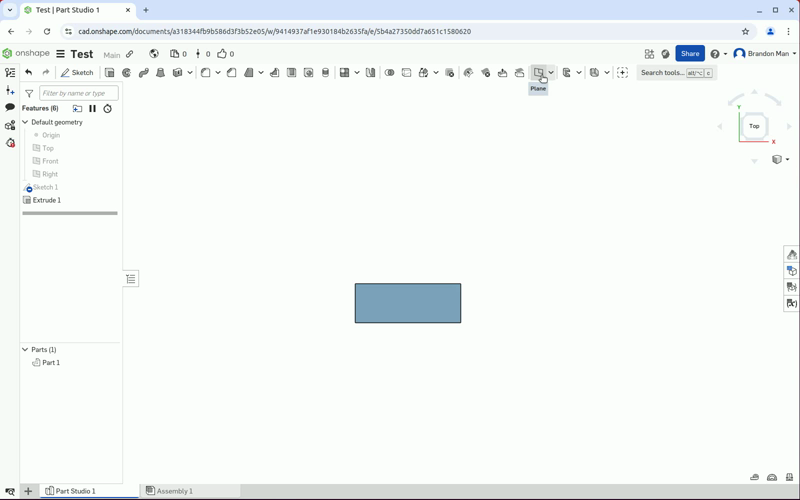
click(541, 75)
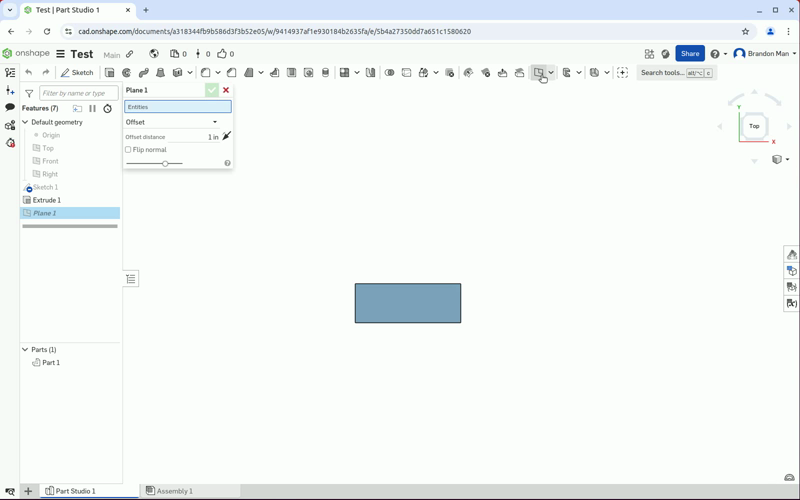
mouse_move(73, 150)
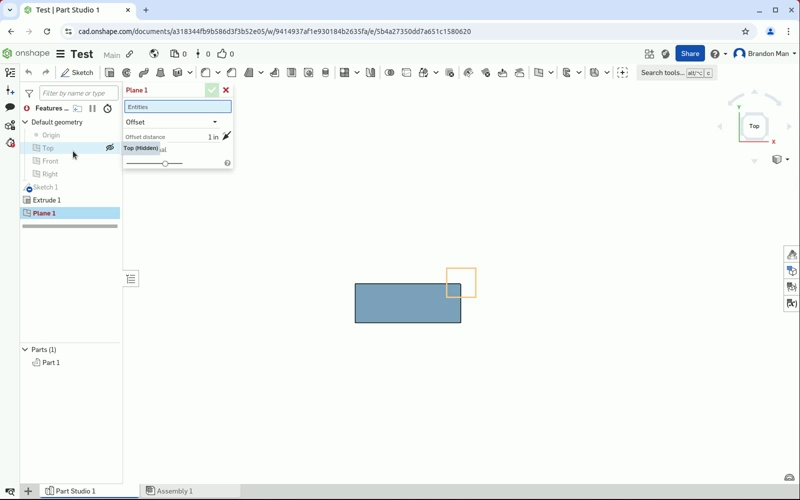
click(73, 150)
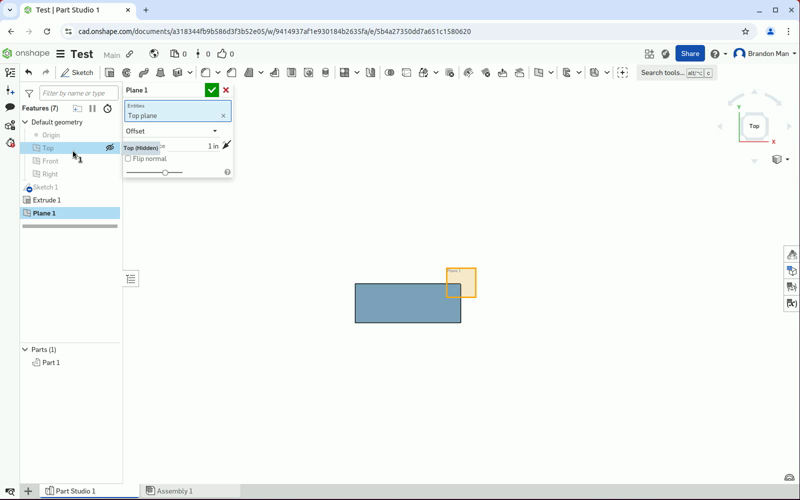
key(tab, 2)
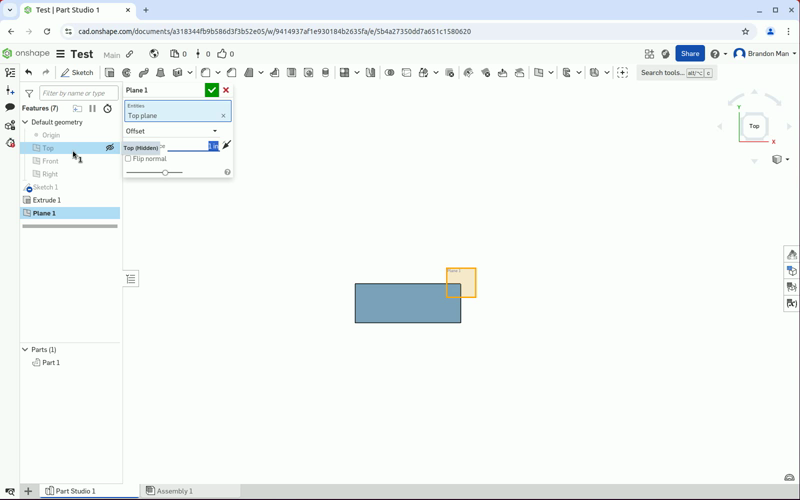
text(23.108)
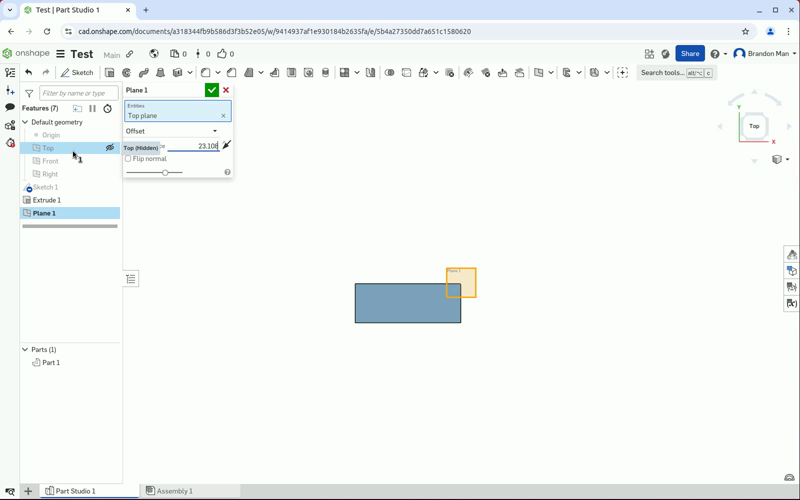
key(enter, 2)
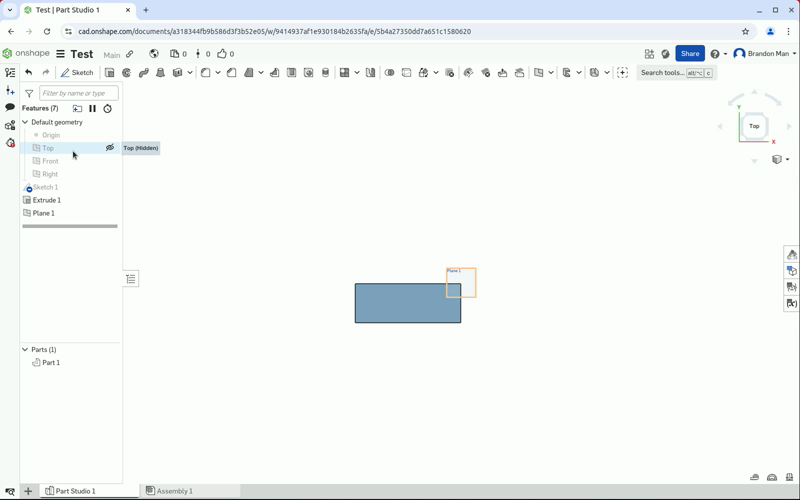
key(shift+s)
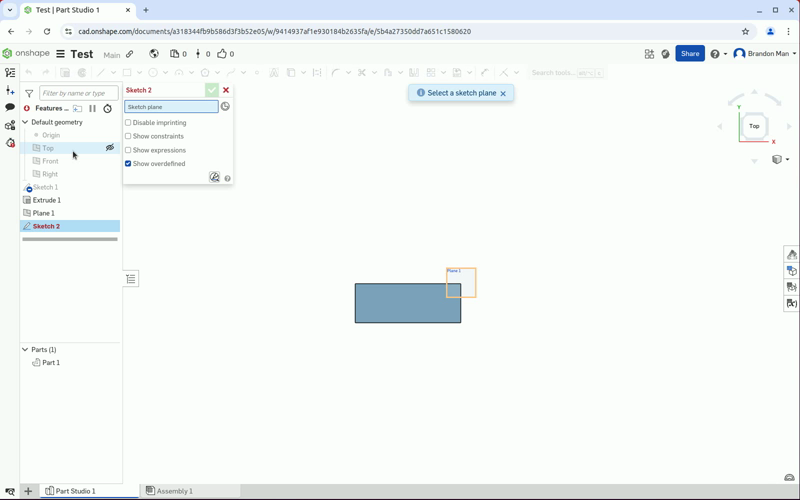
mouse_move(73, 215)
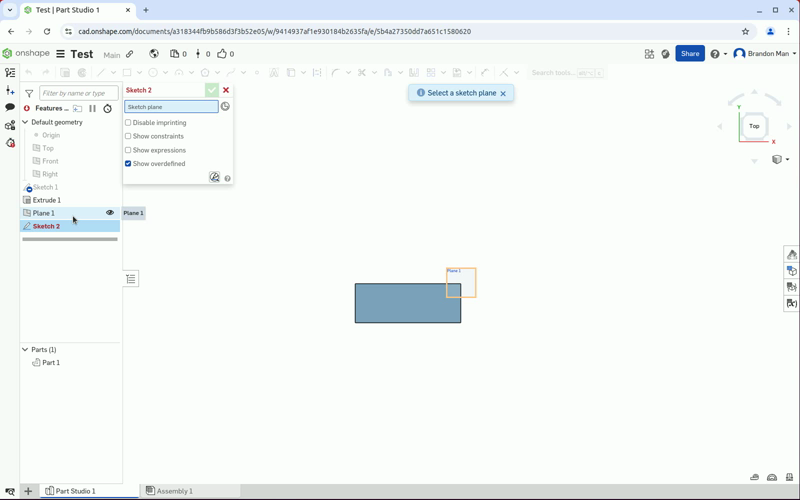
click(73, 215)
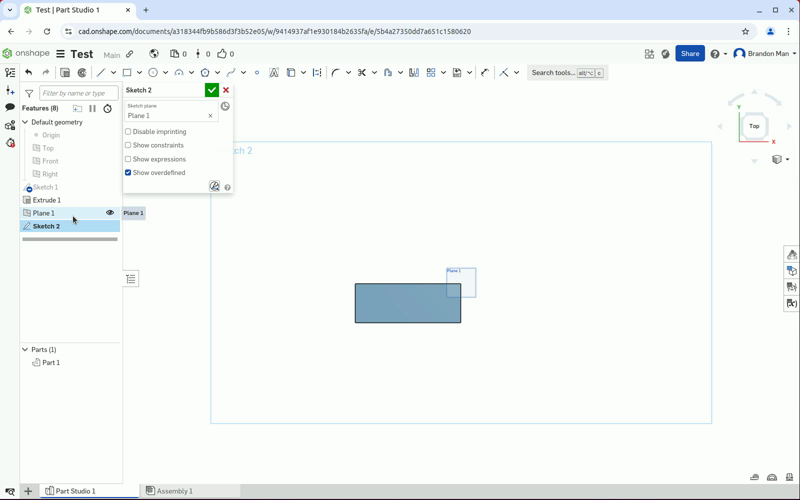
mouse_move(73, 352)
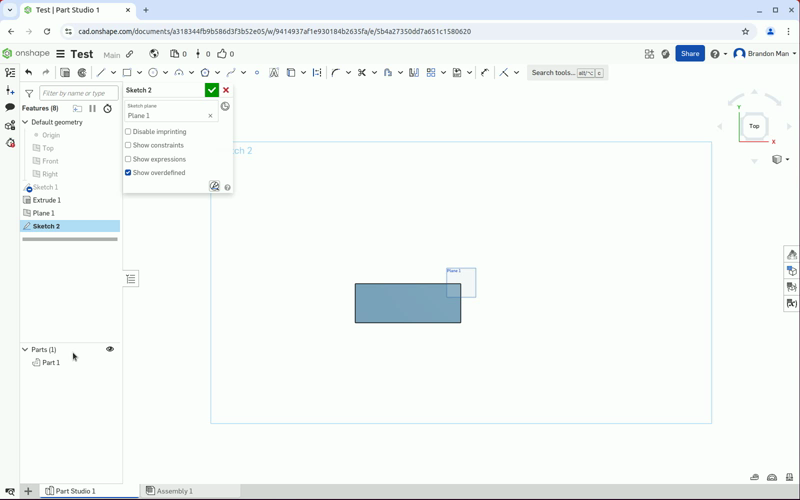
key(y)
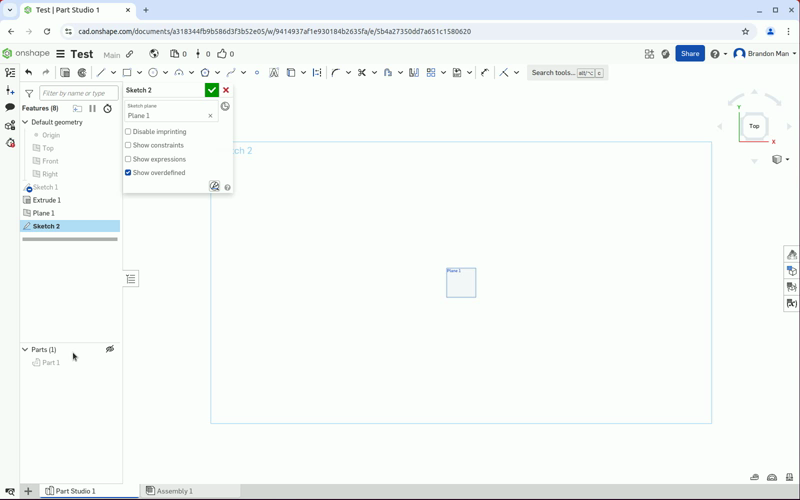
key(l)
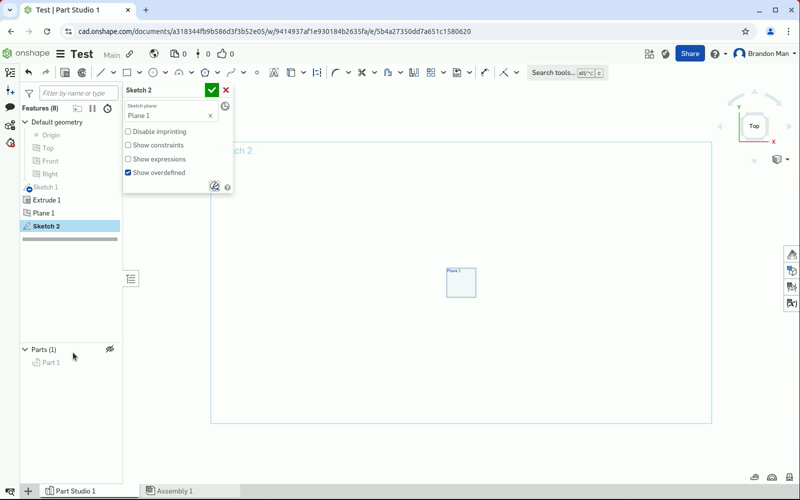
key_down(shift)
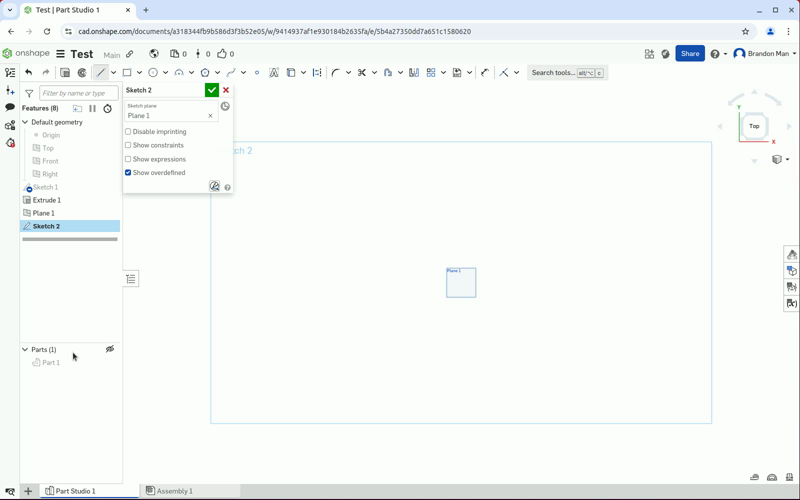
mouse_move(355, 313)
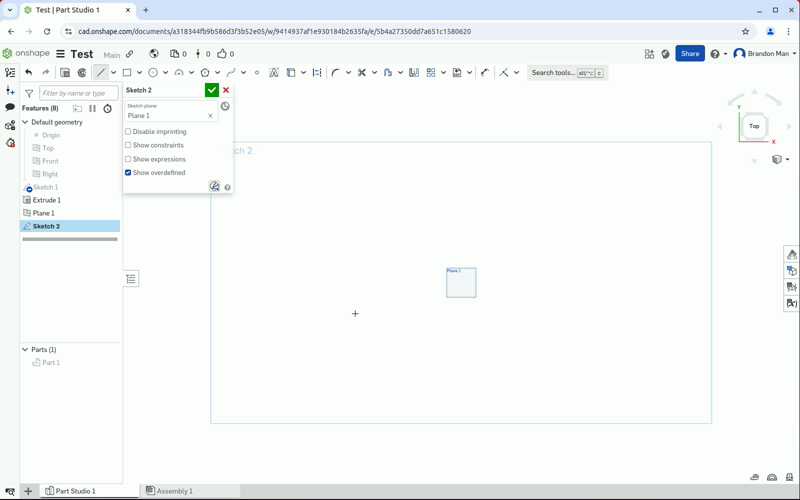
click(355, 313)
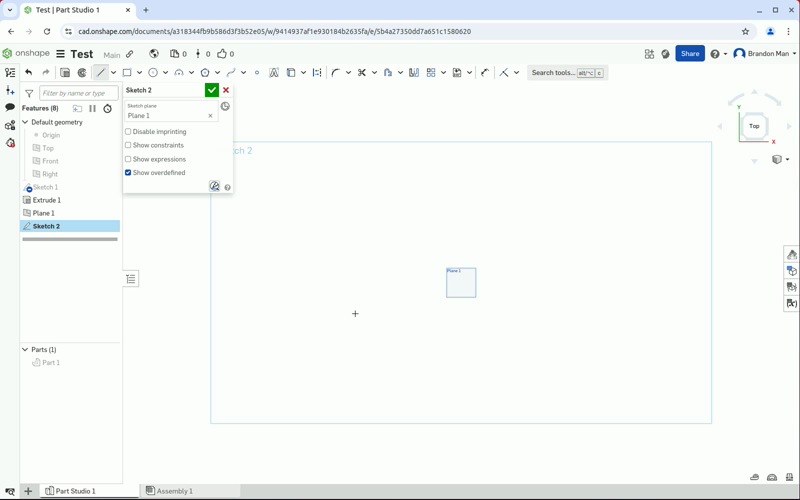
key_up(shift)
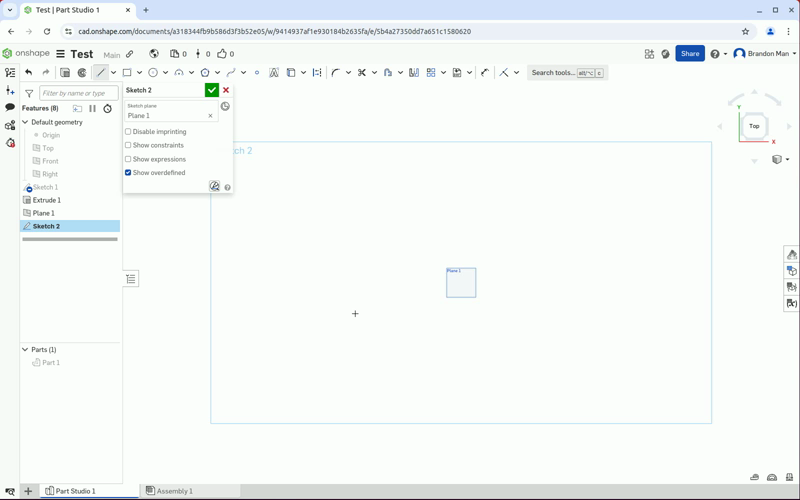
key_down(shift)
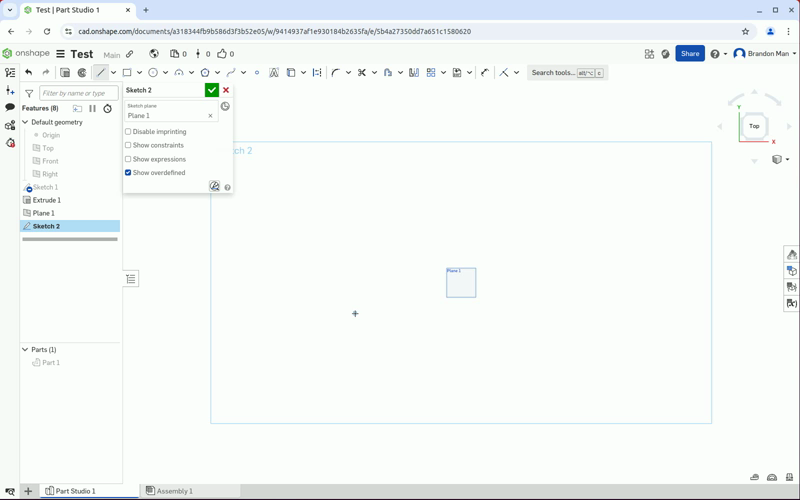
mouse_move(460, 313)
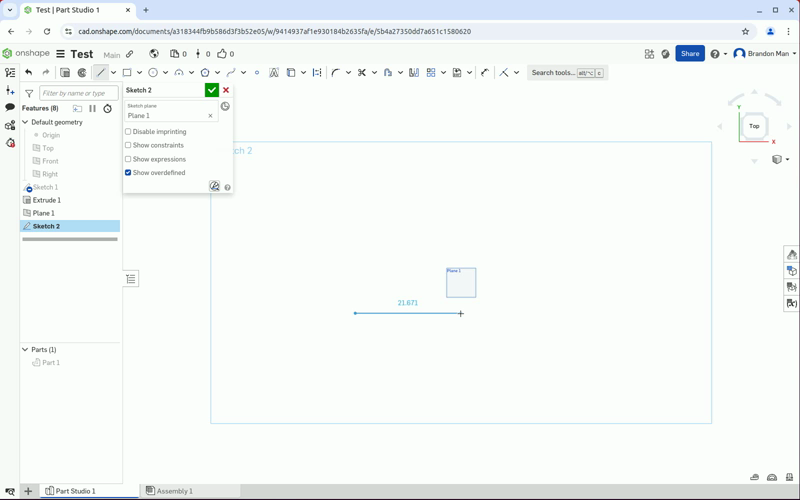
click(460, 313)
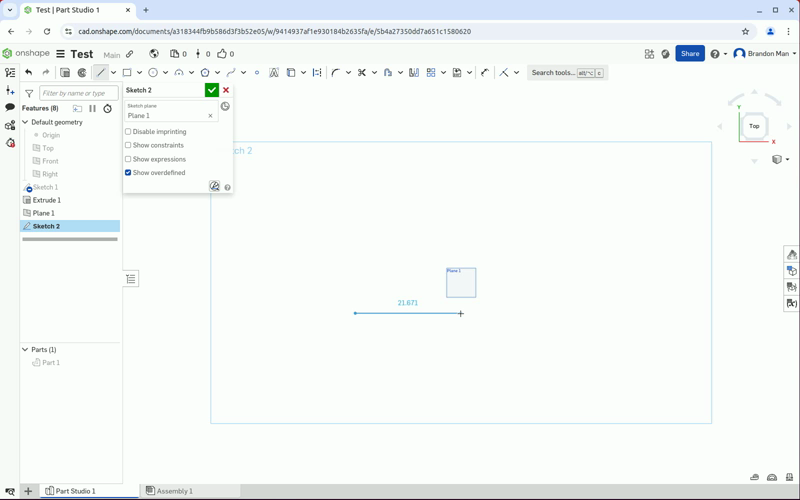
key_up(shift)
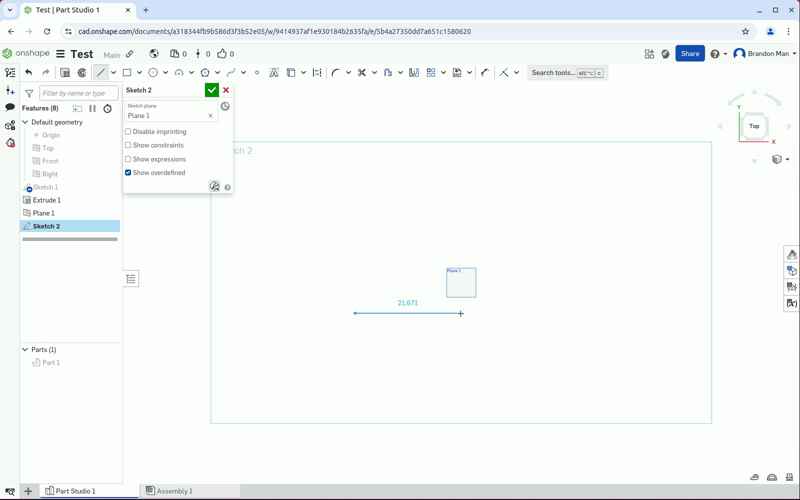
key_down(shift)
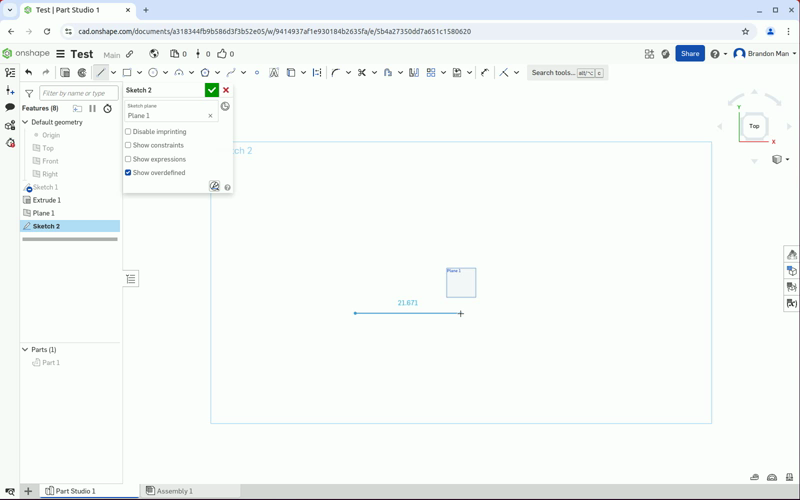
mouse_move(490, 313)
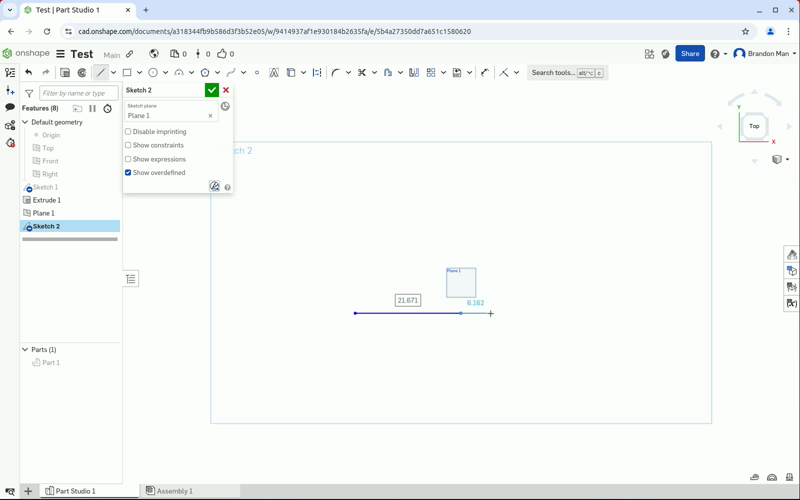
mouse_move(460, 292)
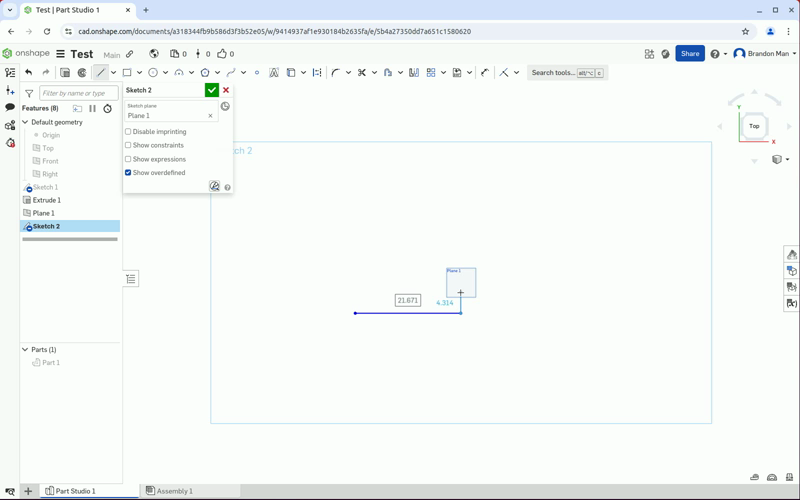
click(460, 292)
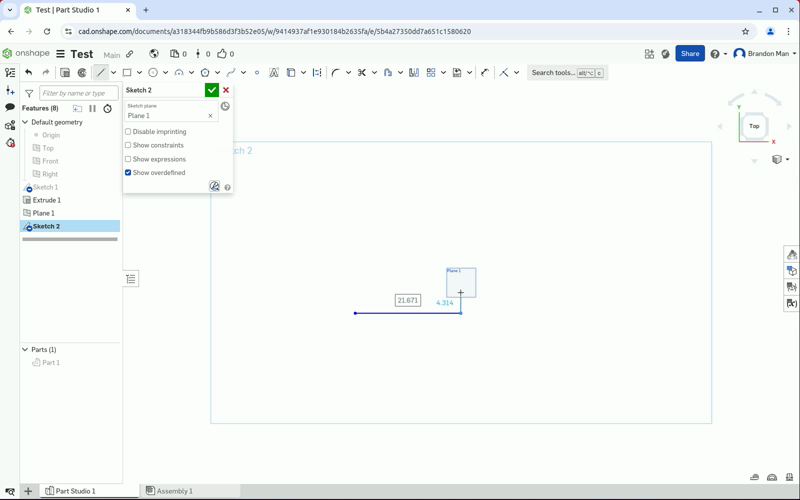
key_up(shift)
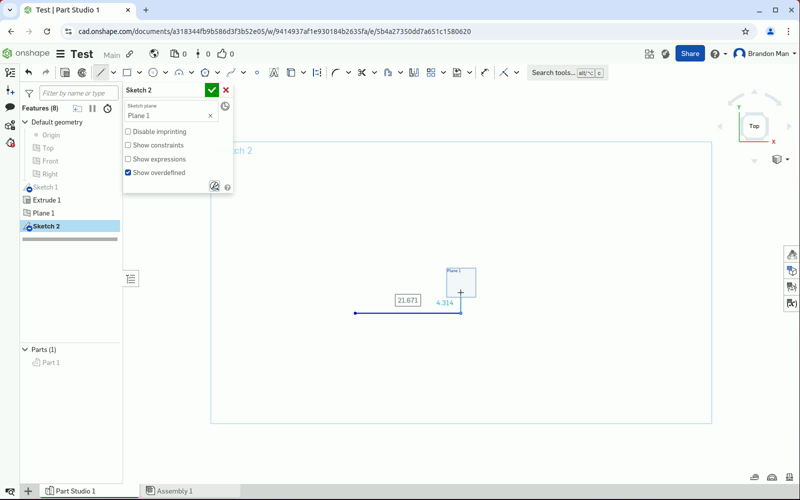
key_down(shift)
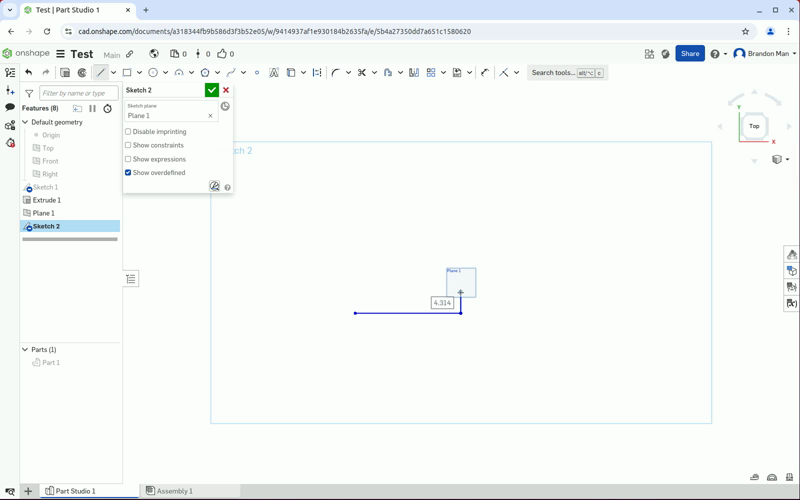
mouse_move(355, 292)
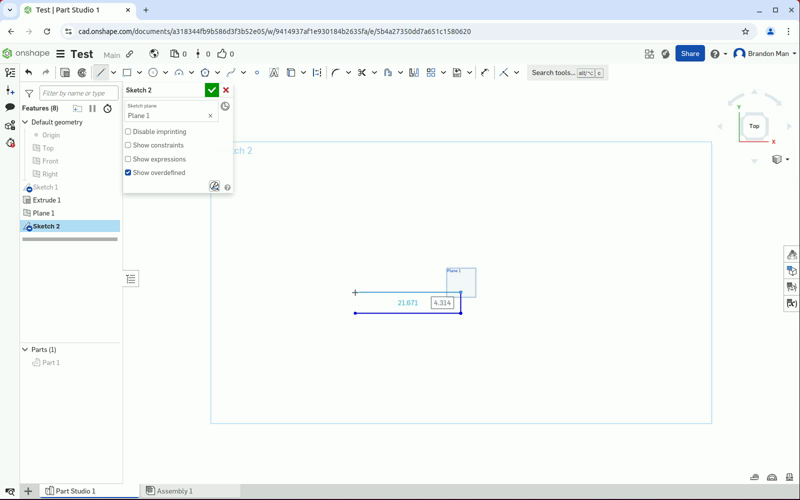
click(355, 292)
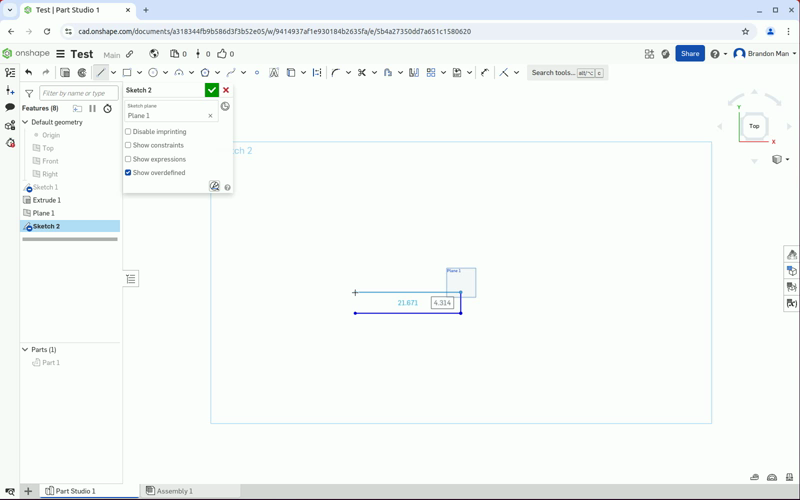
key_up(shift)
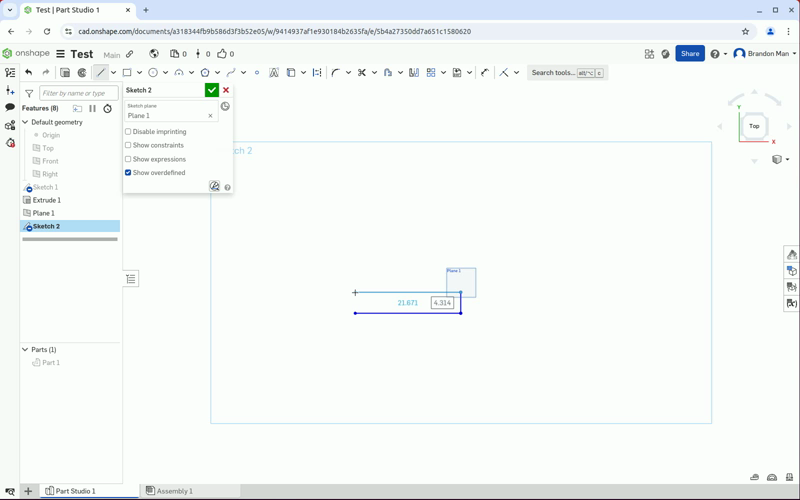
mouse_move(385, 292)
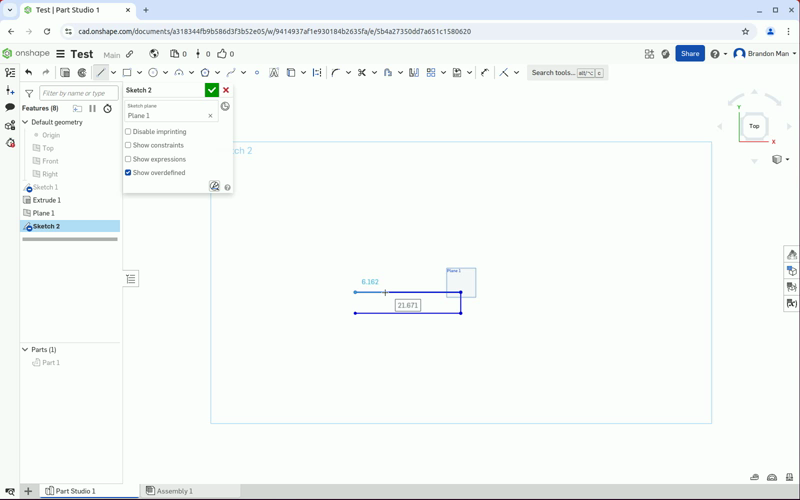
key_down(shift)
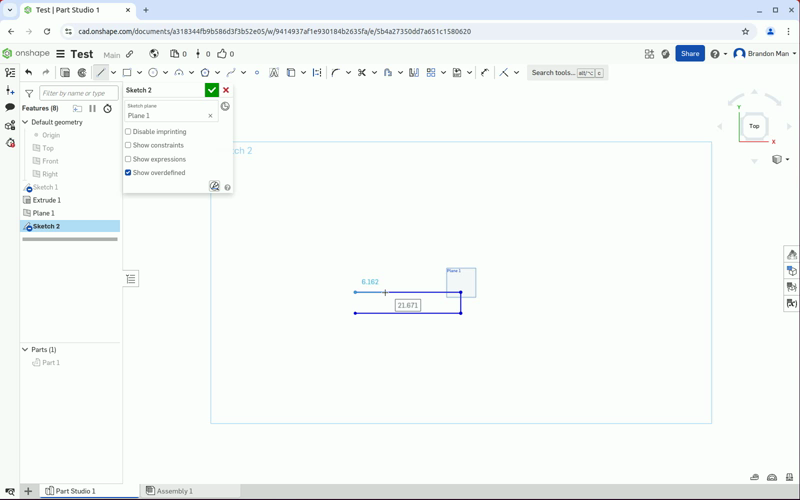
mouse_move(355, 313)
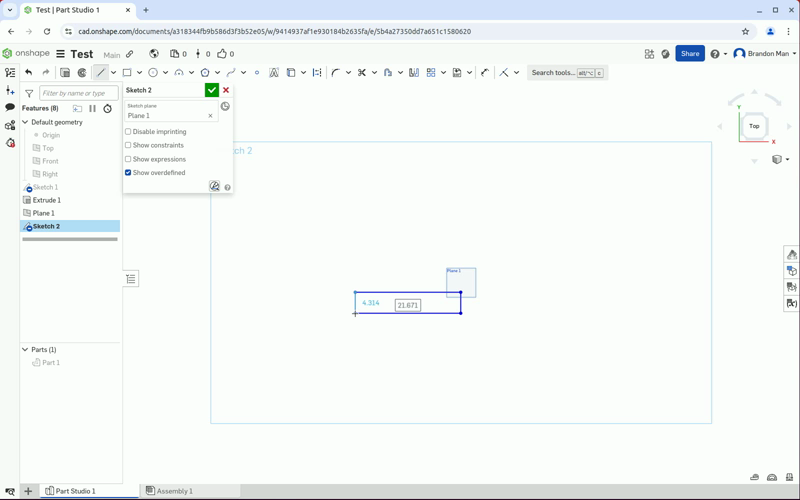
key_up(shift)
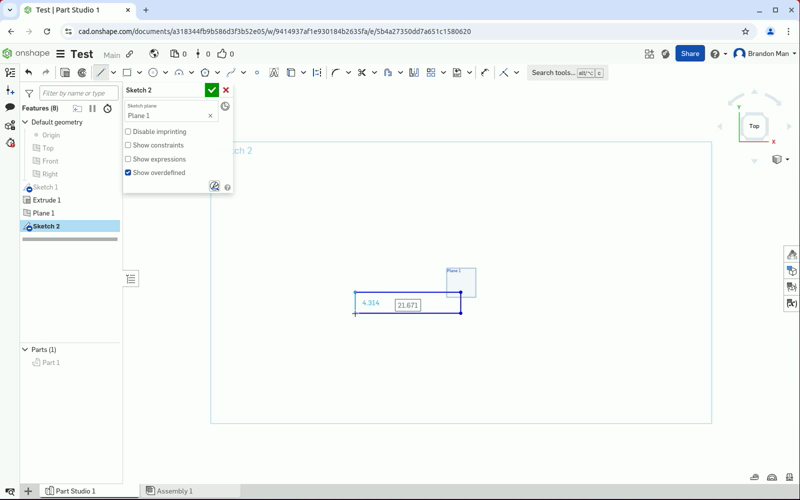
click(355, 313)
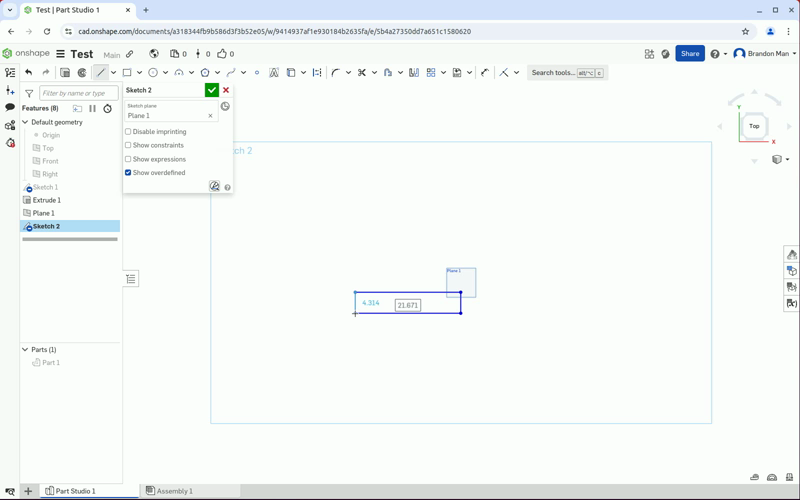
key(esc)
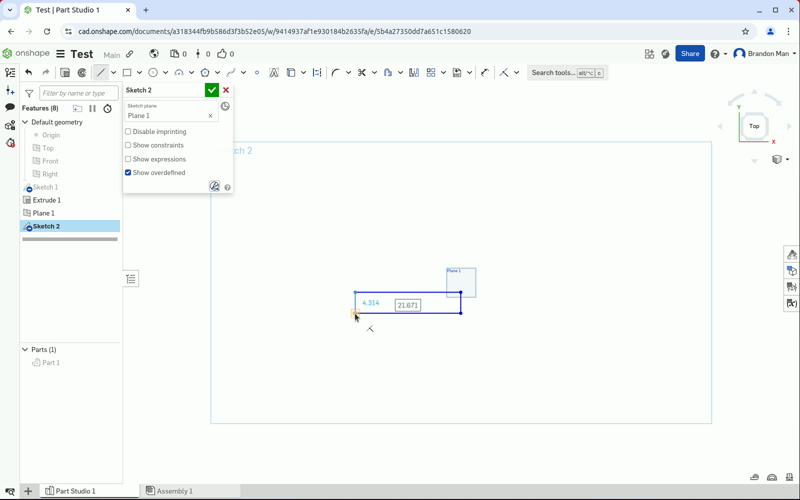
mouse_move(407, 304)
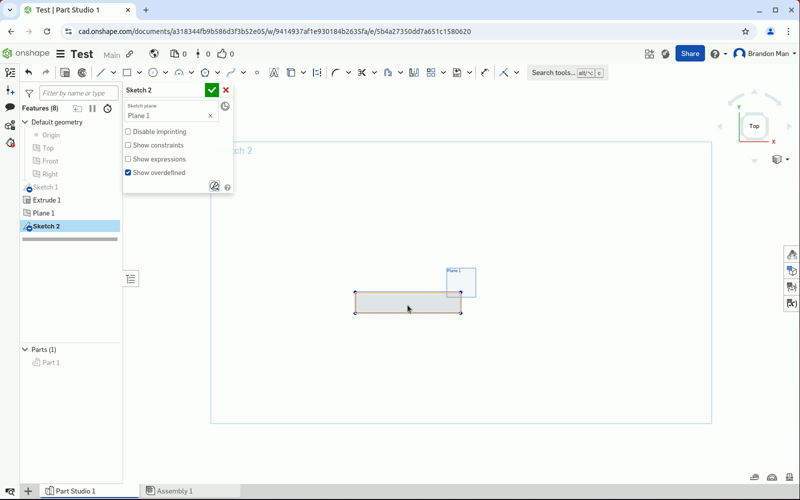
click(407, 304)
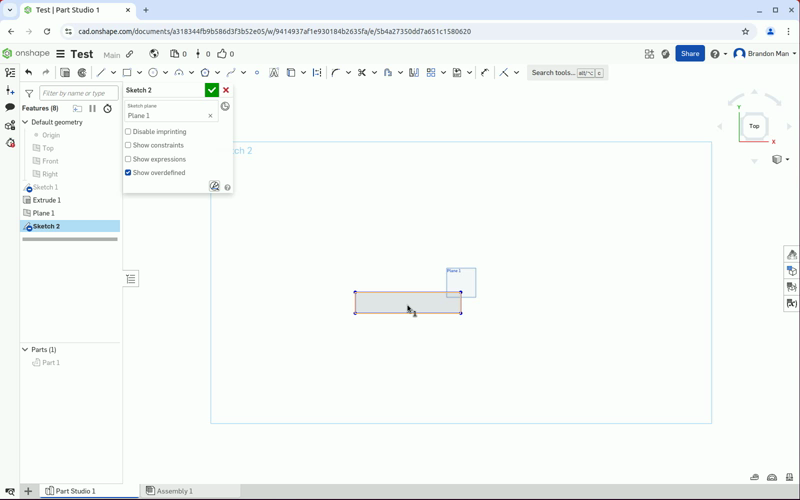
mouse_move(73, 352)
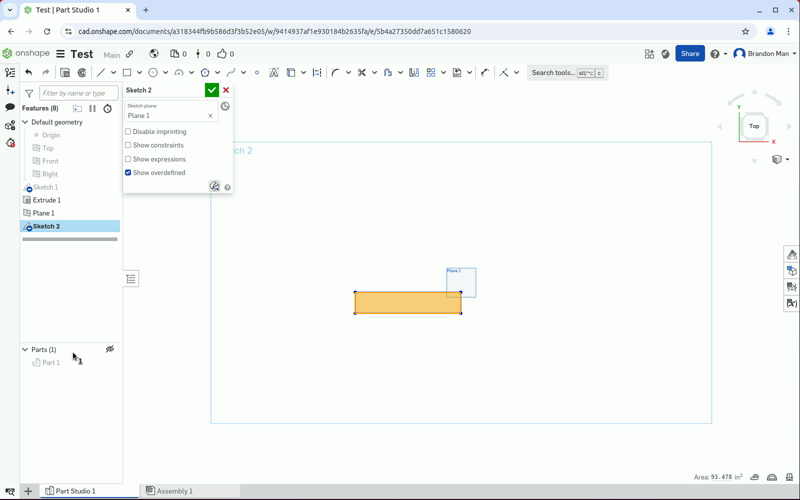
key(shift+y)
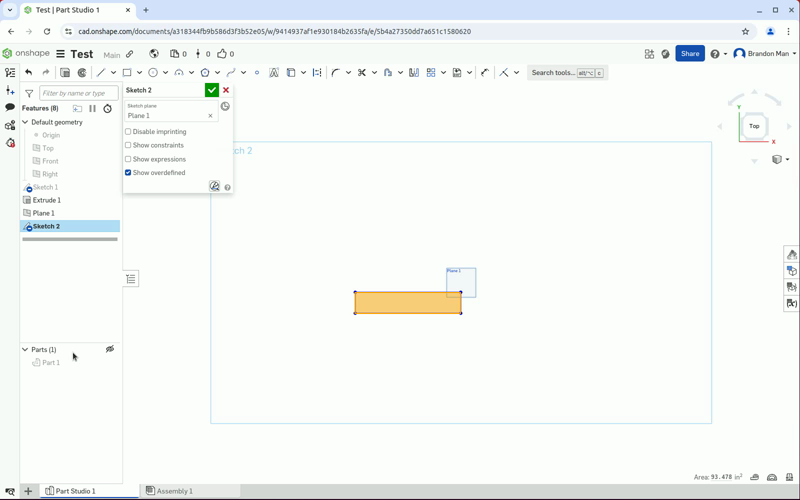
key(shift+e)
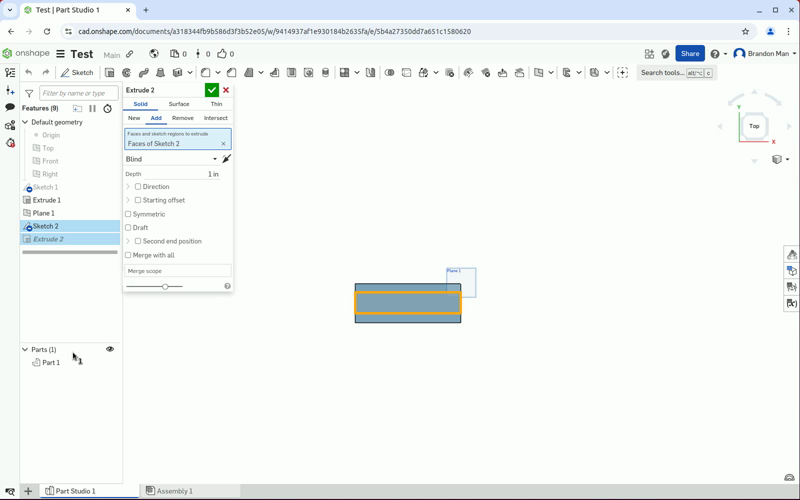
mouse_move(143, 106)
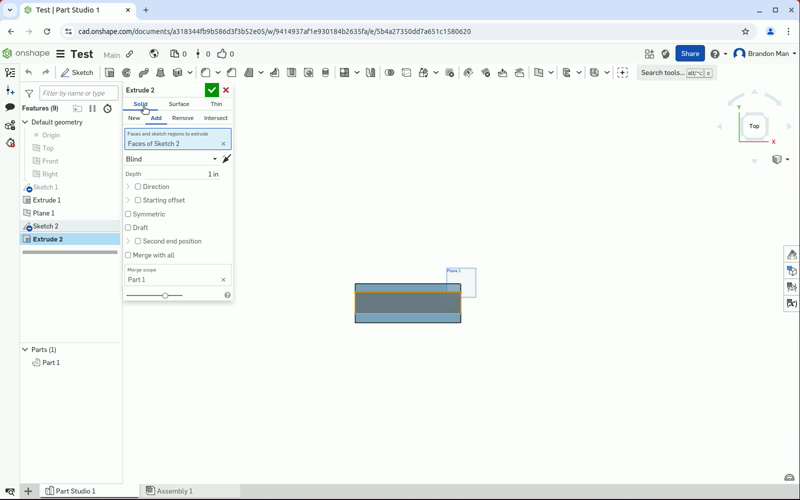
click(143, 106)
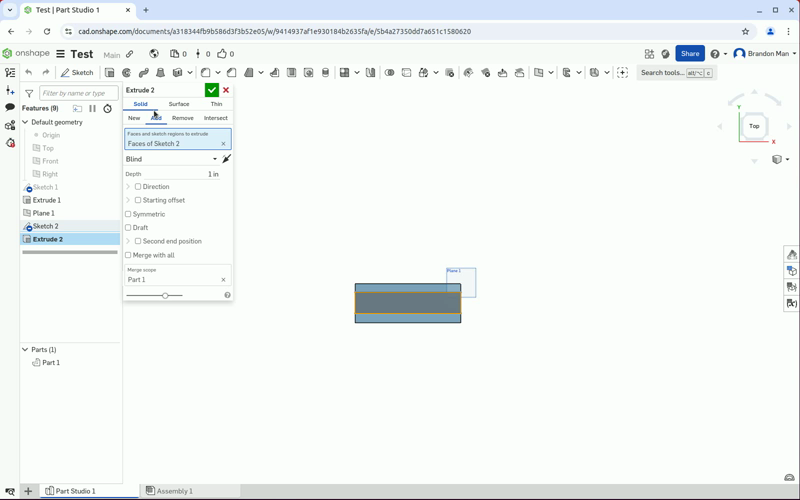
mouse_move(186, 120)
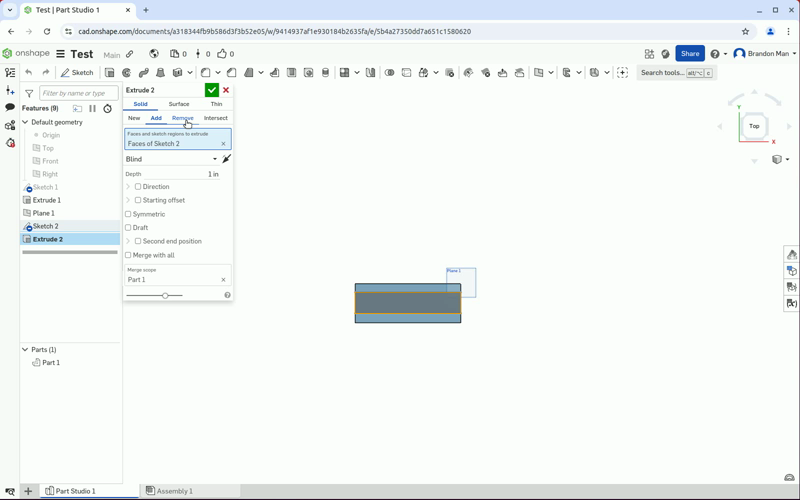
click(186, 120)
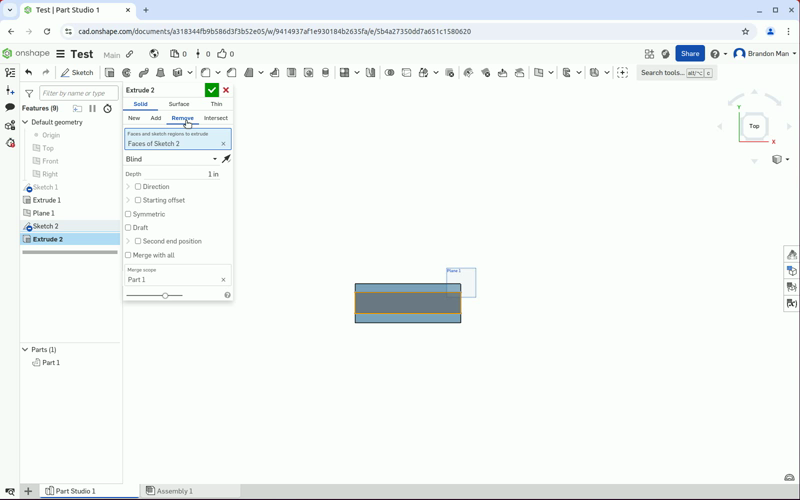
key(tab, 4)
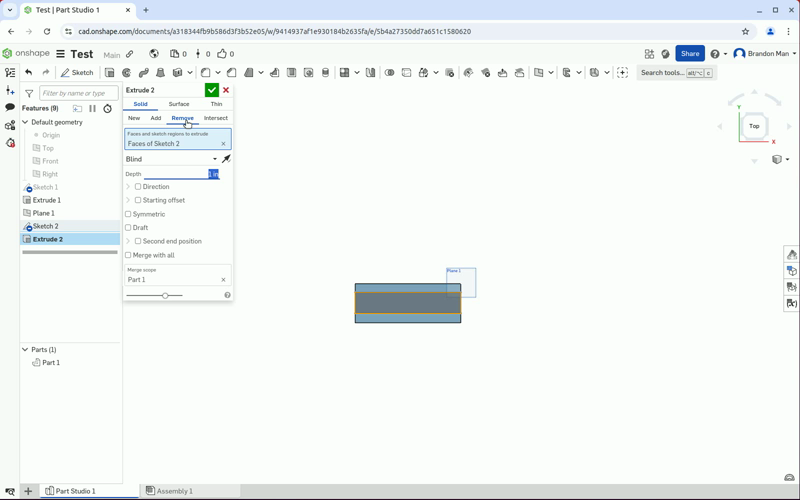
text(11.554)
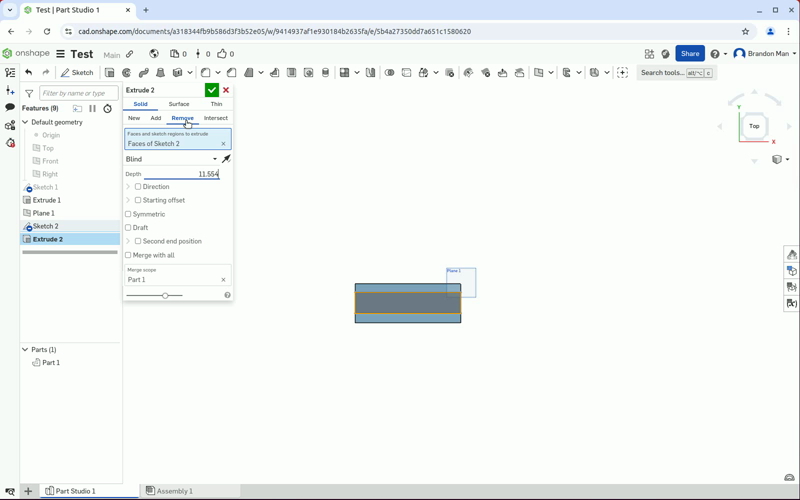
key(tab, 6)
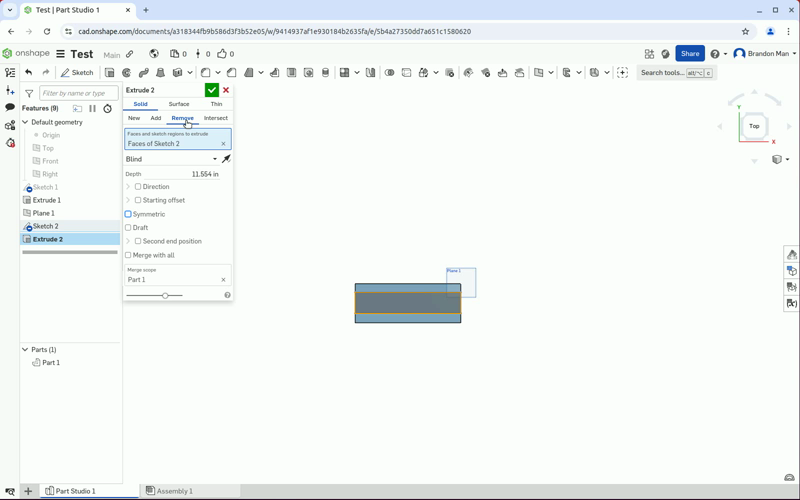
key(space)
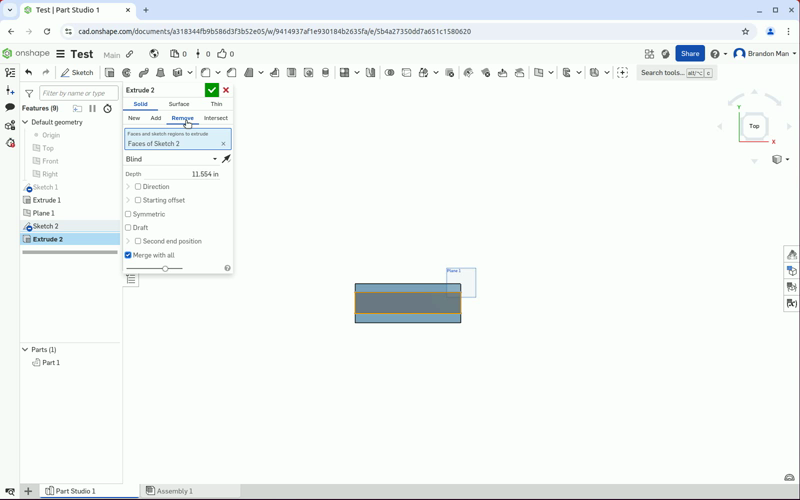
key(enter)
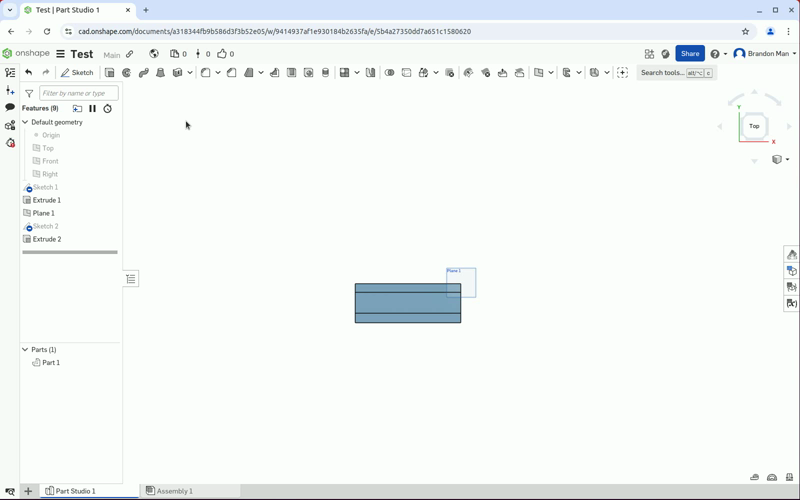
key(shift+h)
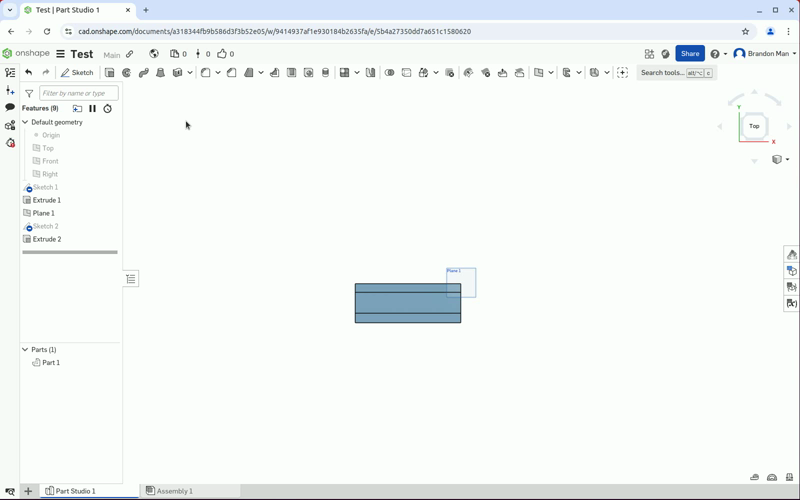
key(shift+h)
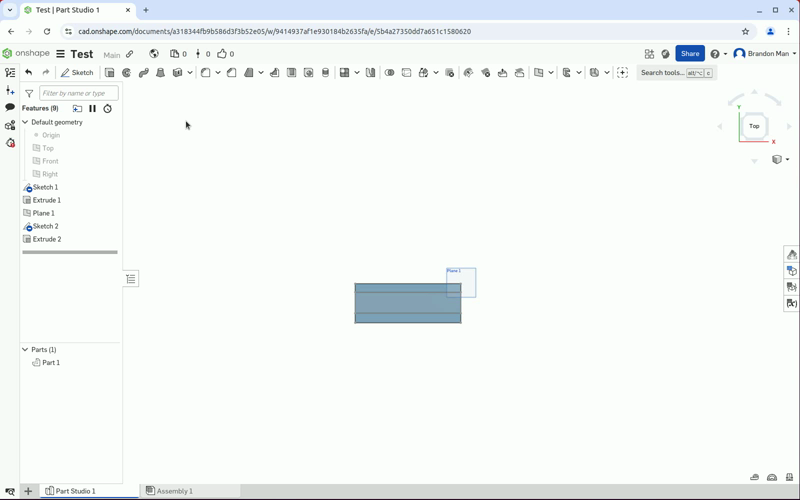
key(shift+7)
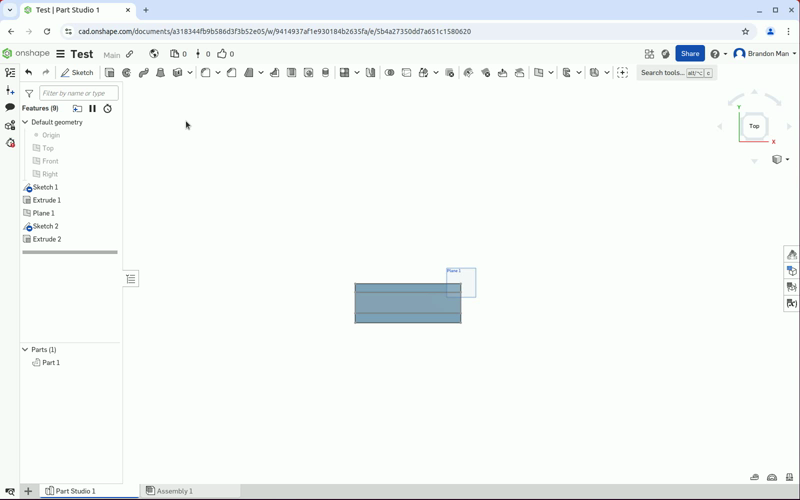
key(up, 3)
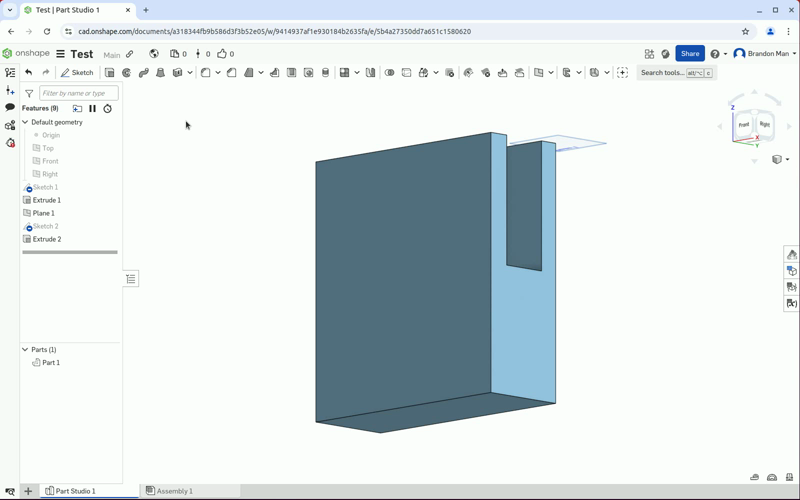
key(left, 3)
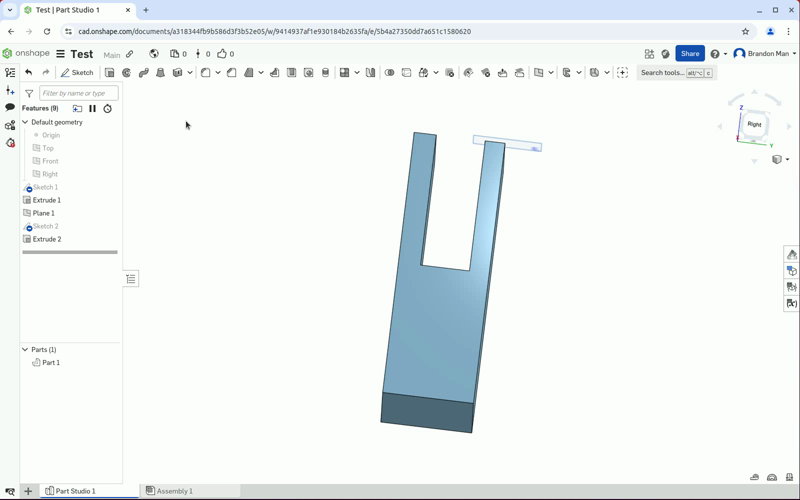
key(right, 3)
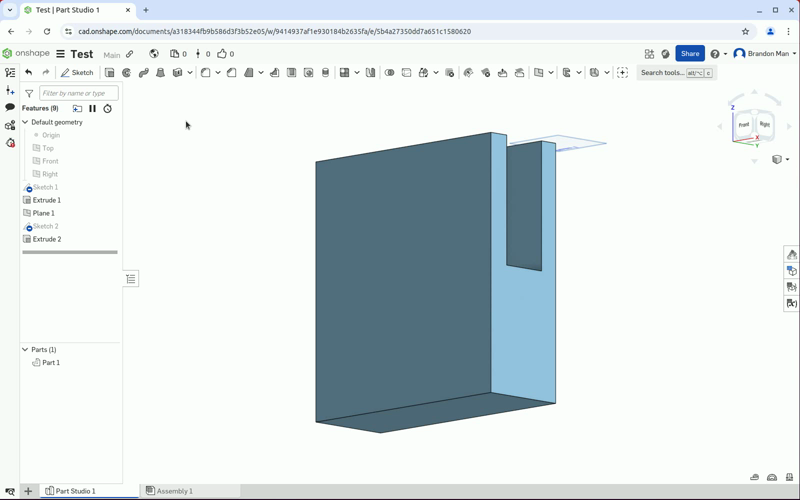
key(down, 3)
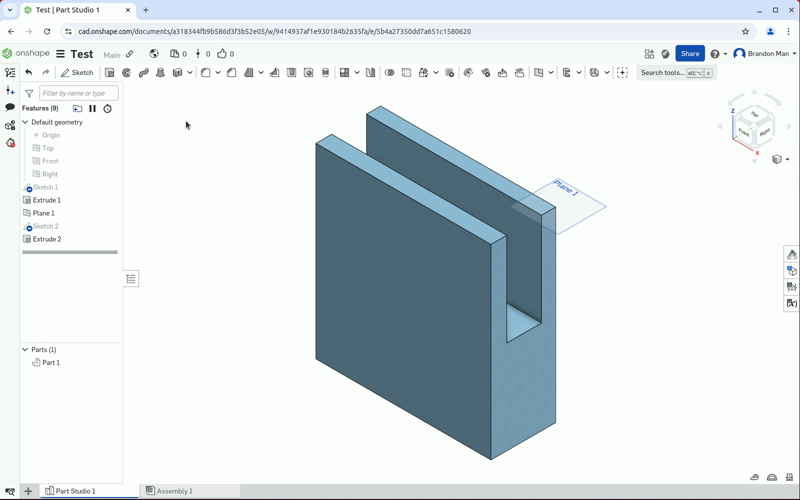
mouse_move(73, 189)
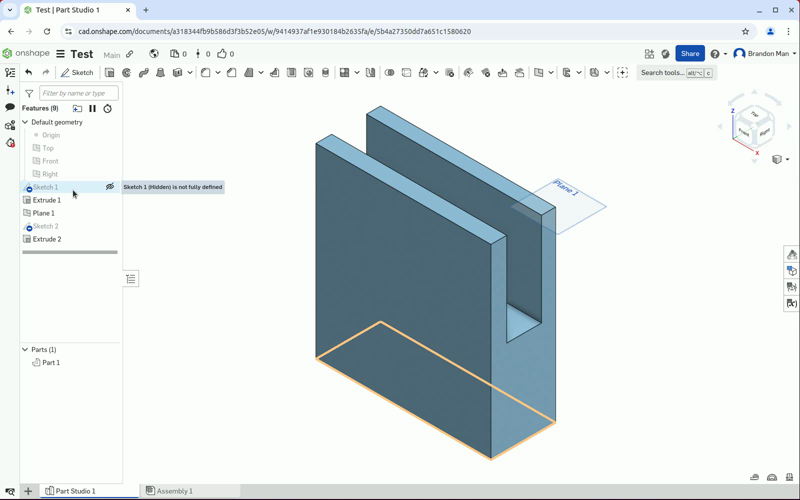
click(73, 189)